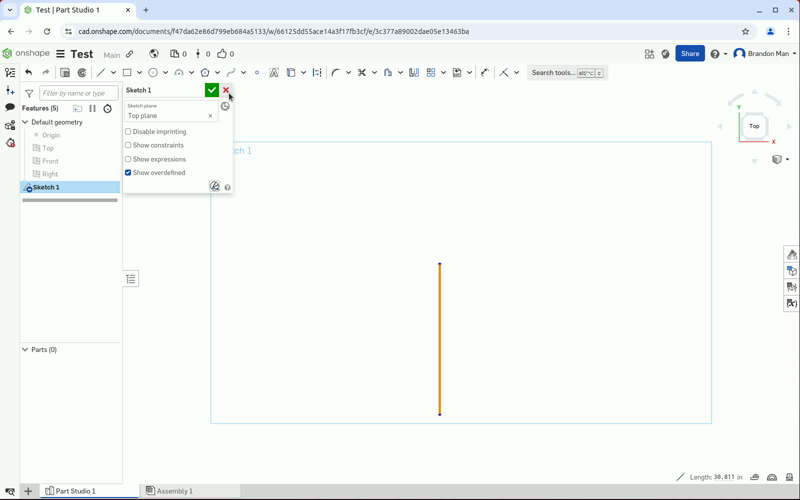
key(shift+h)
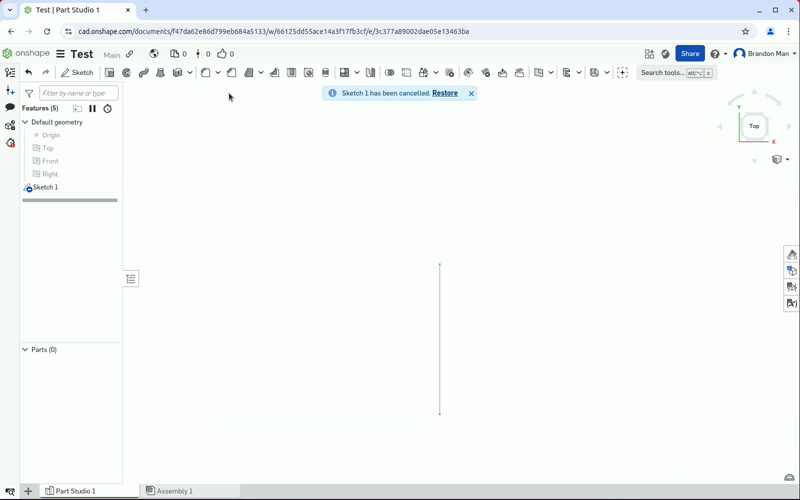
key(shift+s)
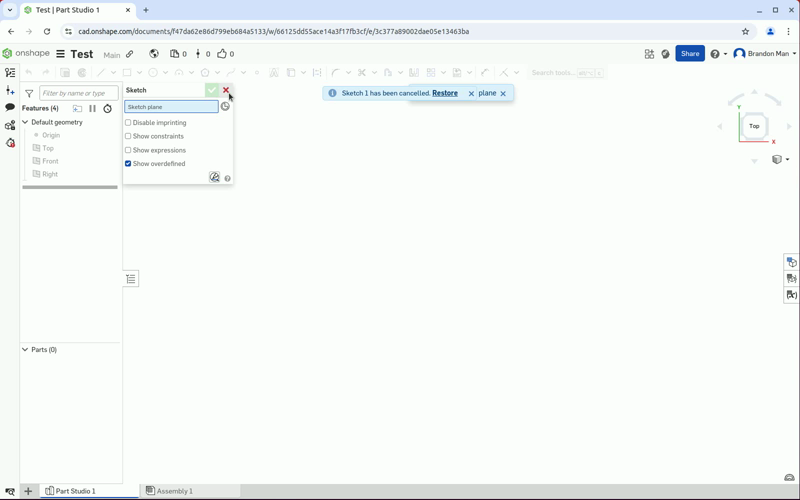
mouse_move(73, 150)
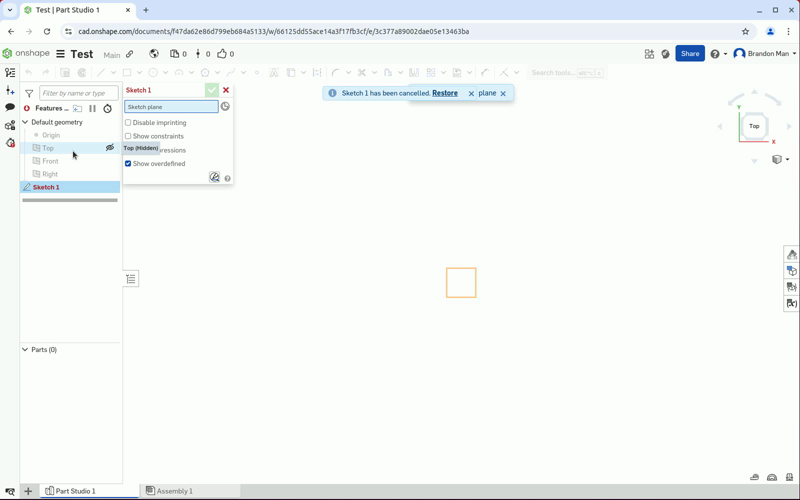
click(73, 150)
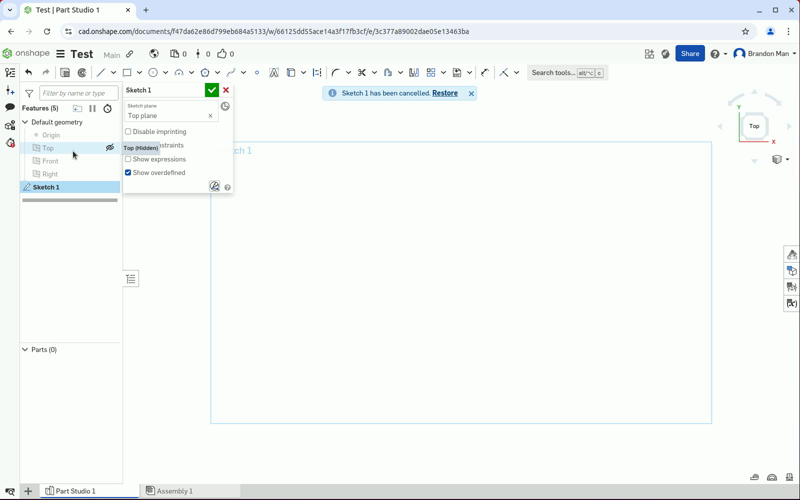
mouse_move(73, 352)
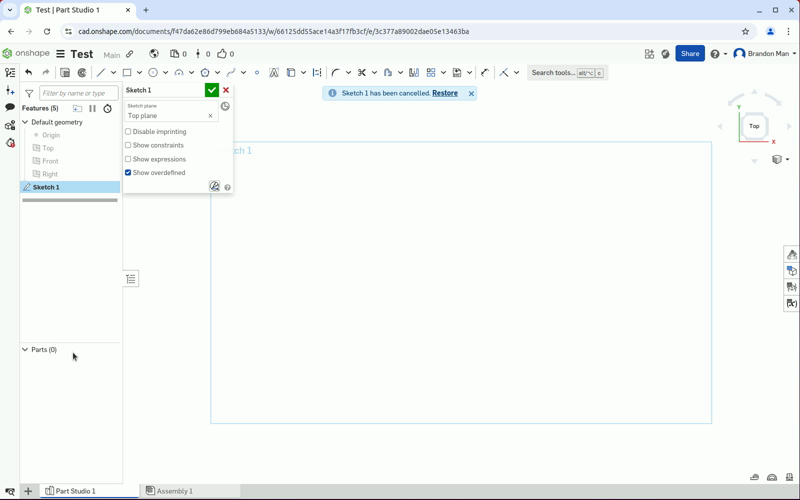
key(y)
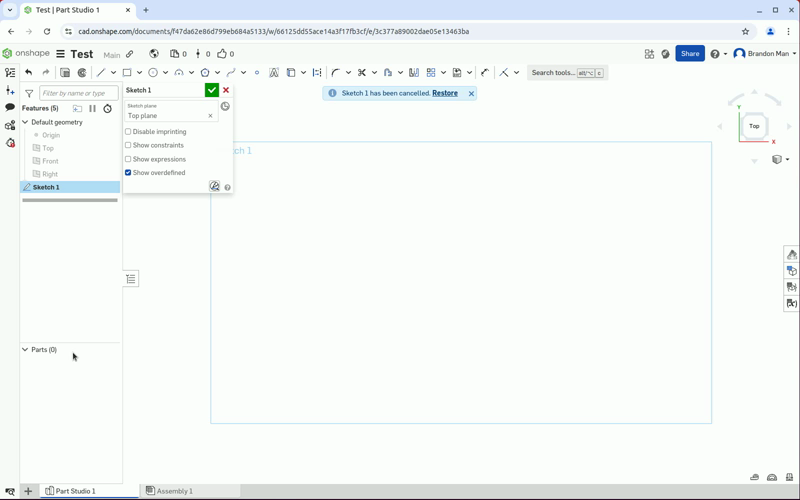
key(l)
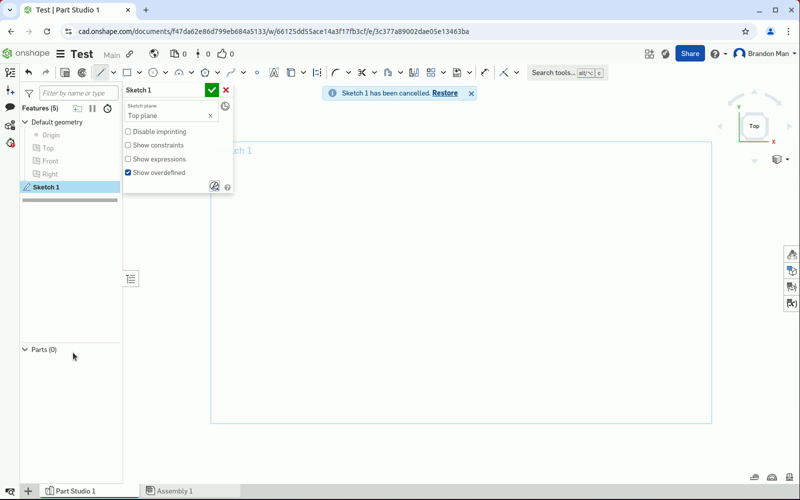
key_down(shift)
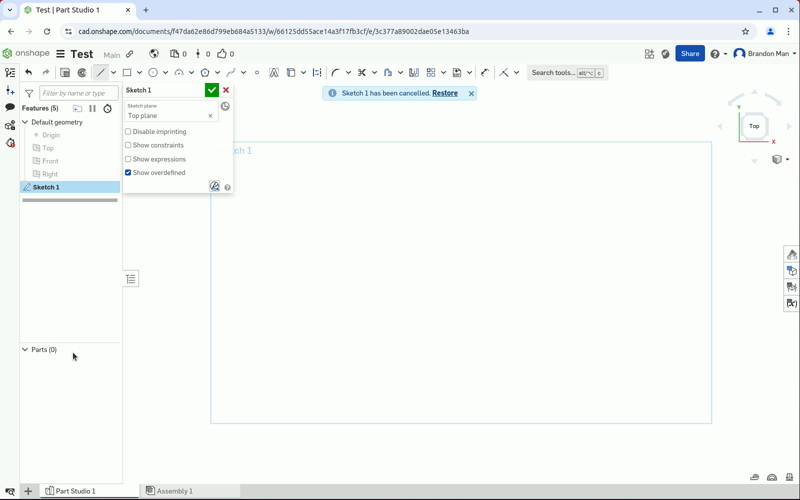
mouse_move(460, 282)
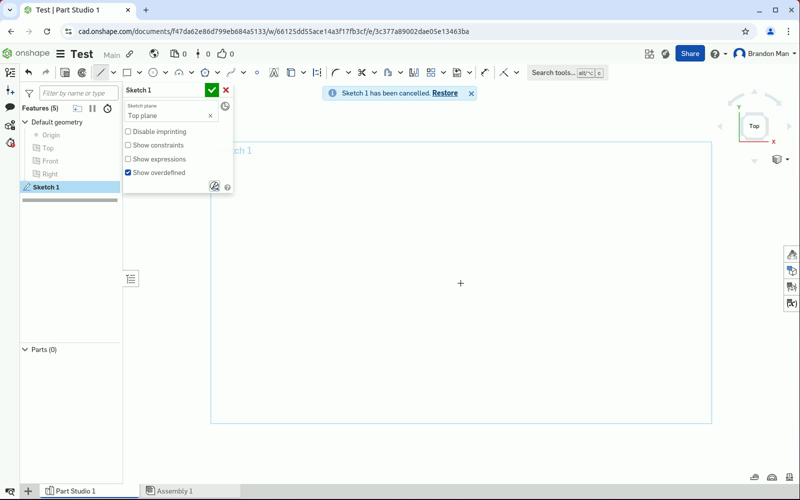
click(460, 282)
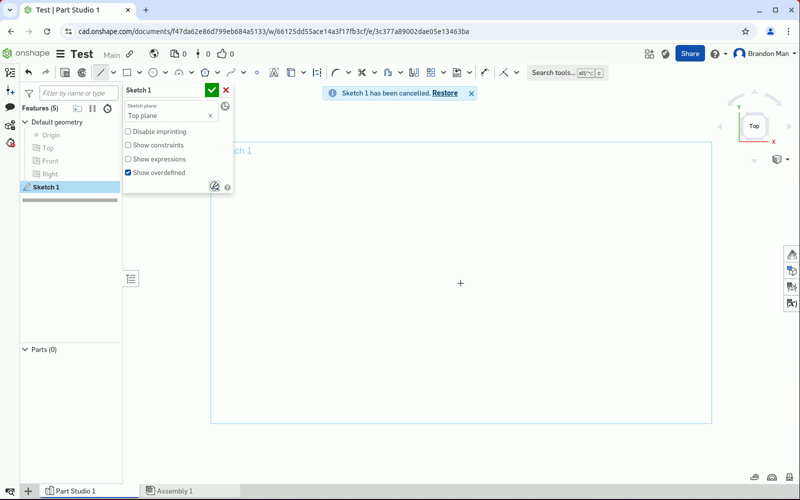
key_up(shift)
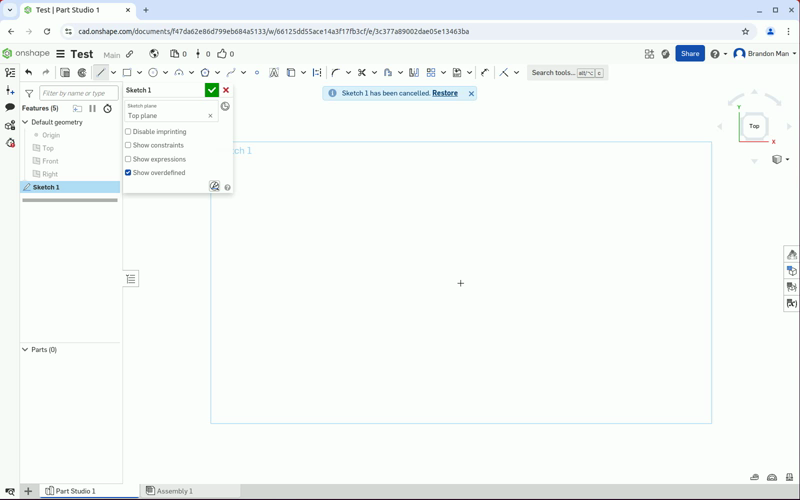
key_down(shift)
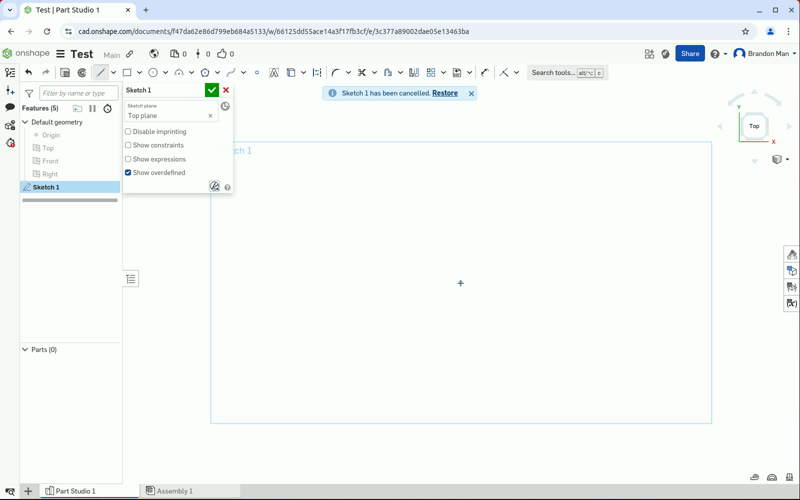
mouse_move(573, 282)
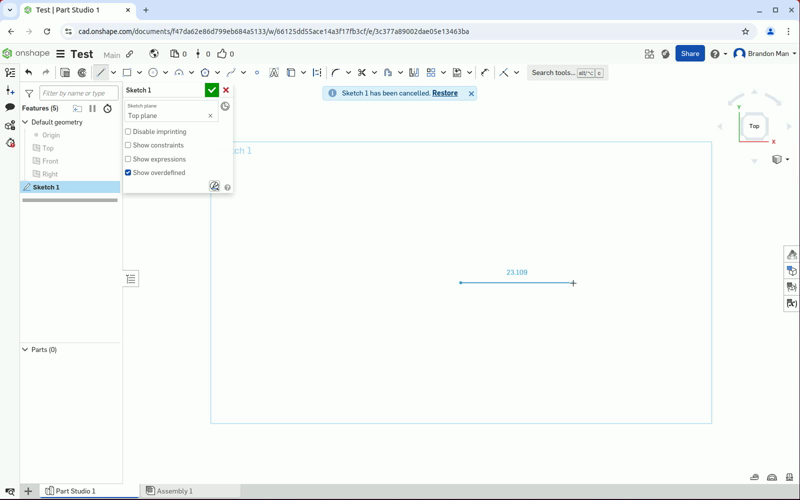
click(573, 282)
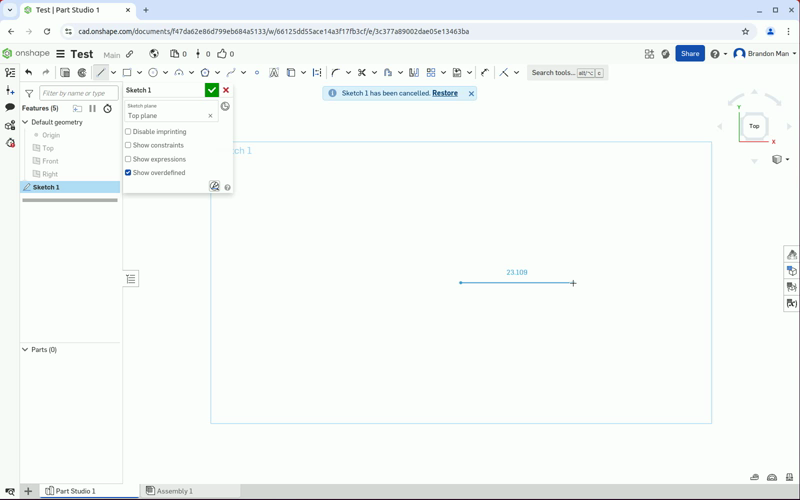
key_up(shift)
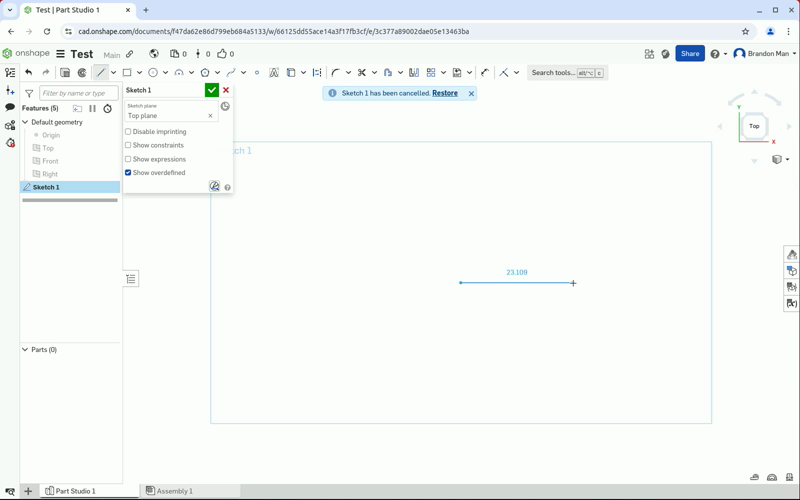
key_down(shift)
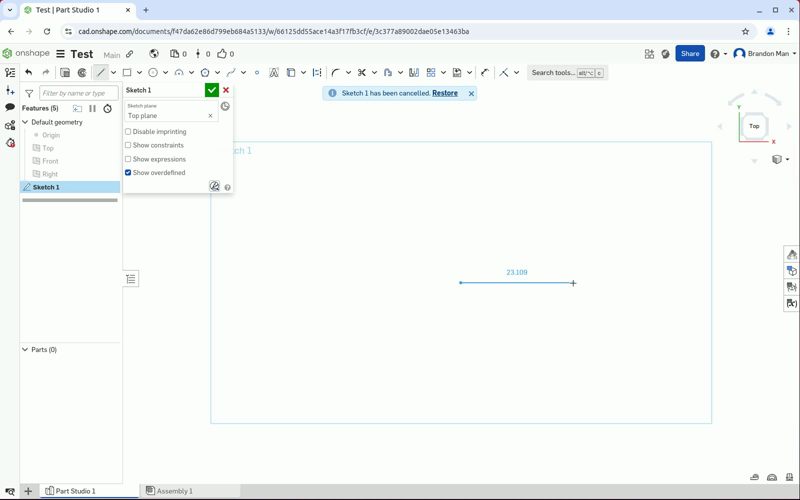
mouse_move(589, 282)
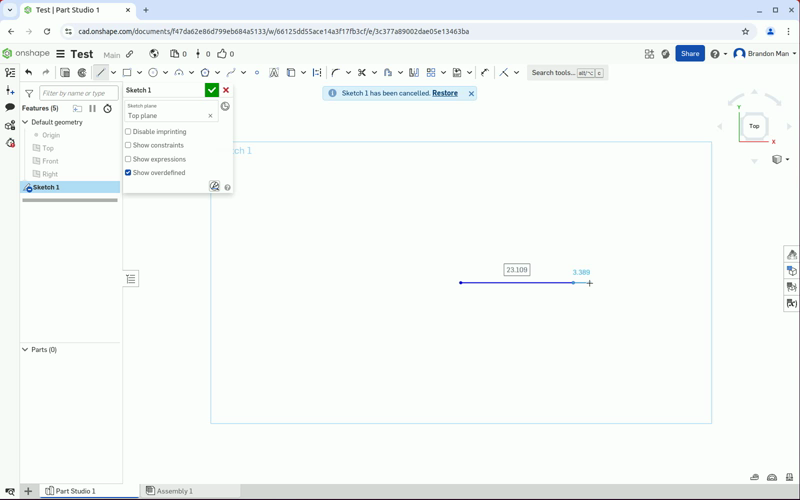
mouse_move(573, 281)
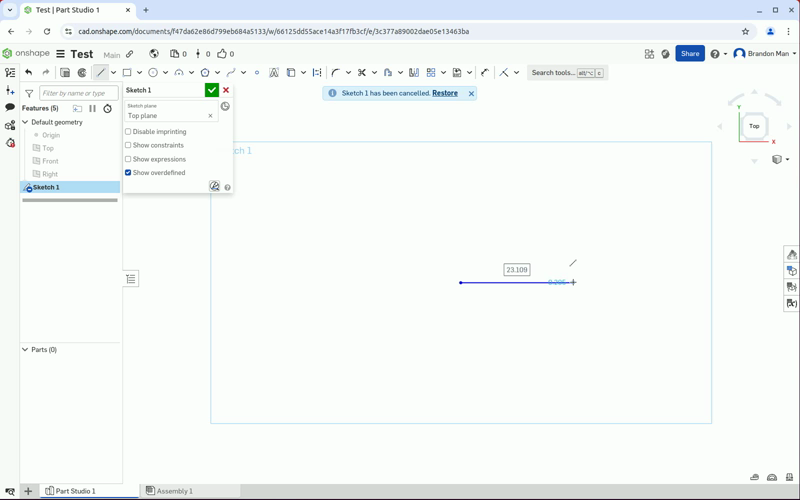
scroll(6)
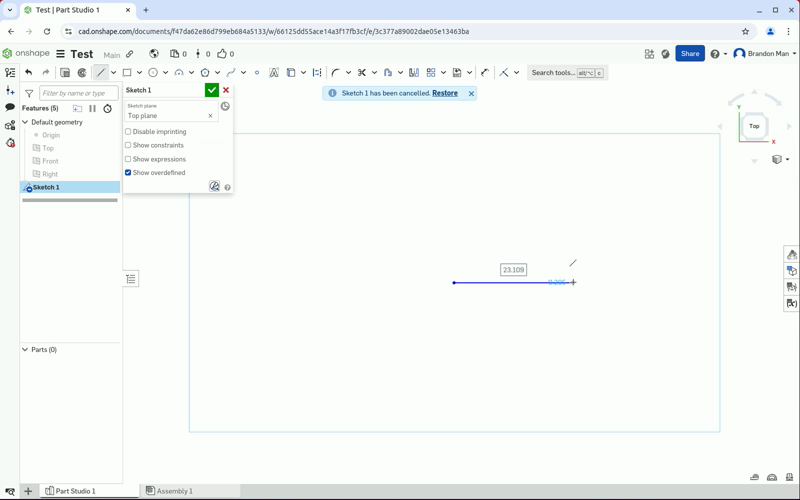
scroll(6)
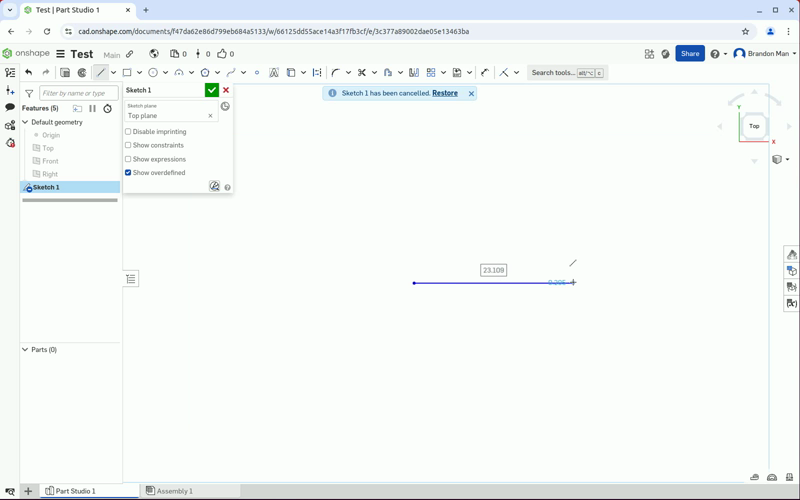
scroll(6)
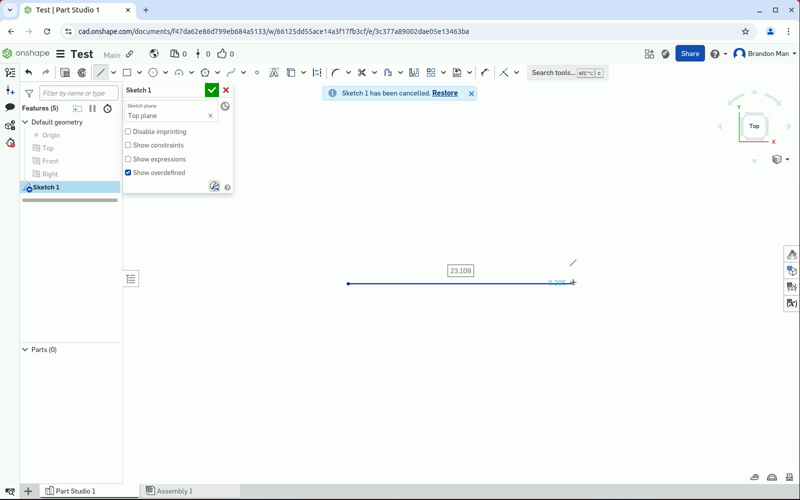
scroll(6)
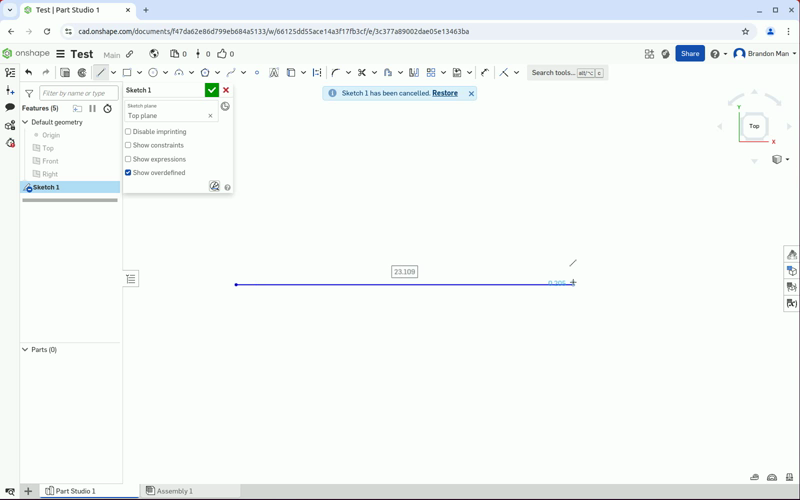
scroll(6)
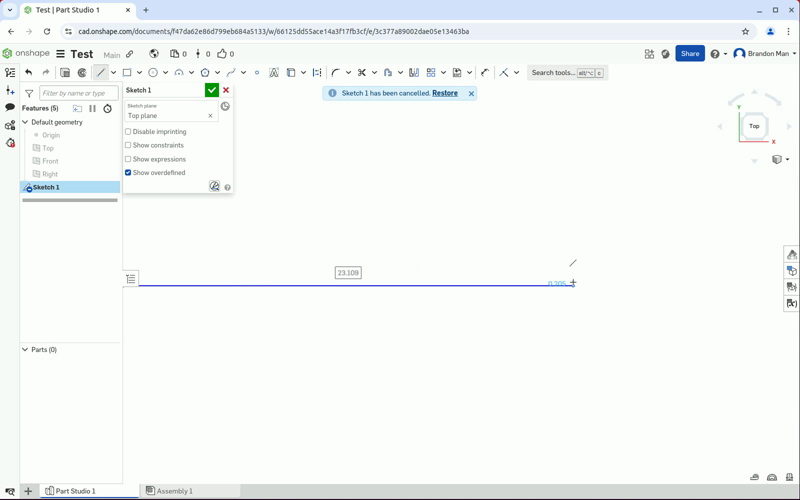
scroll(6)
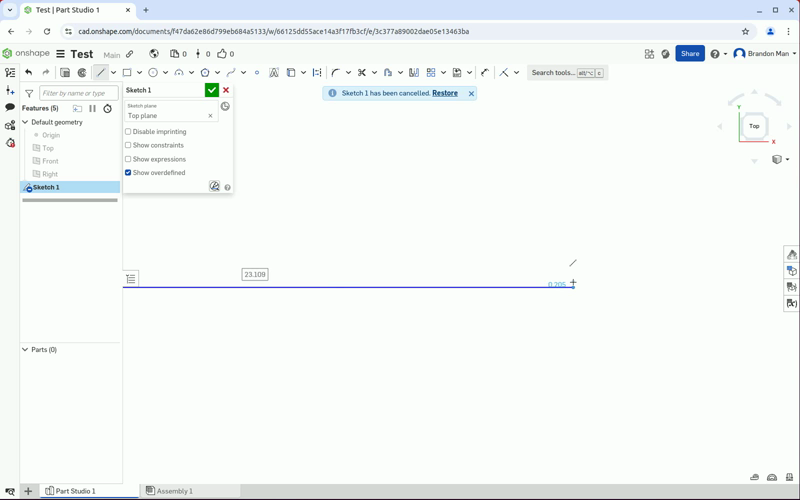
scroll(6)
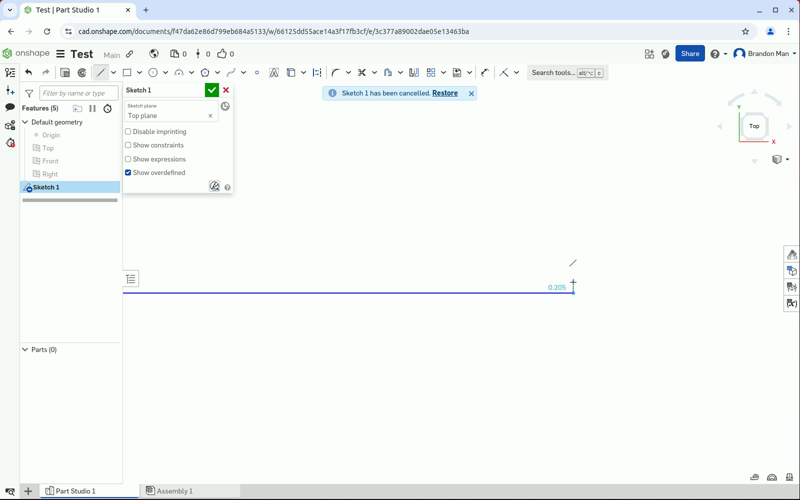
click(573, 281)
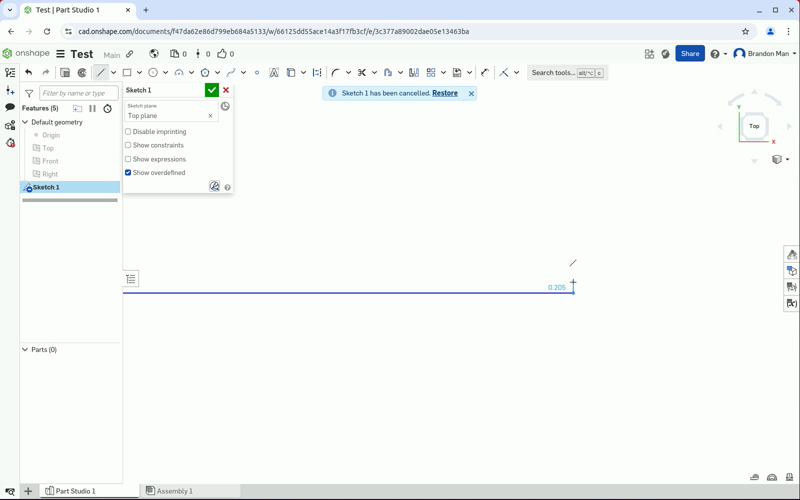
scroll(-6)
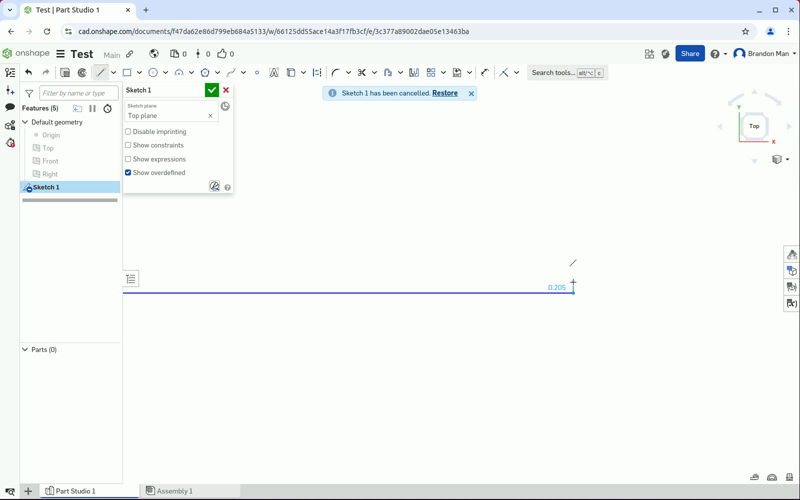
scroll(-6)
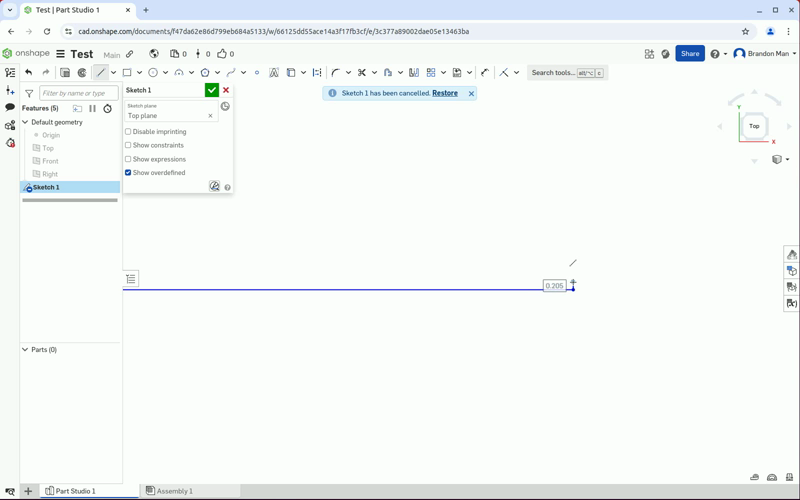
scroll(-6)
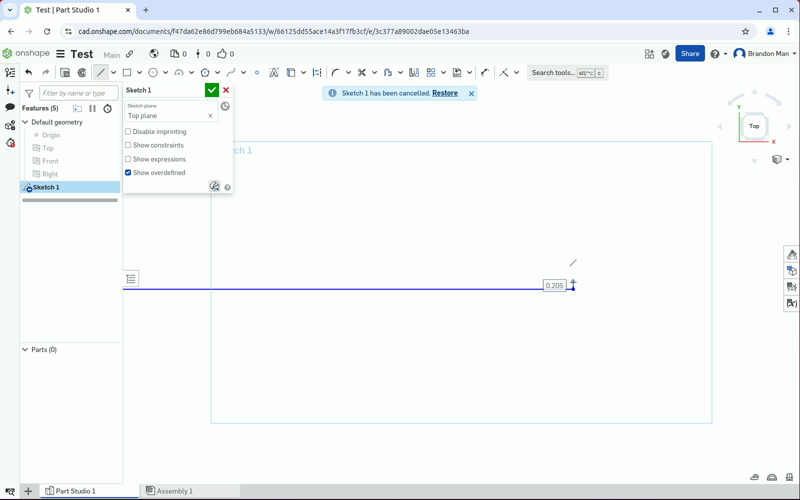
scroll(-6)
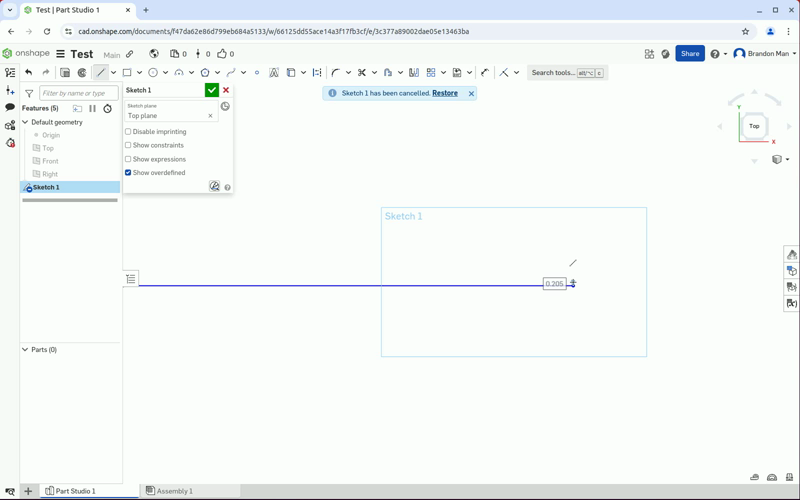
scroll(-6)
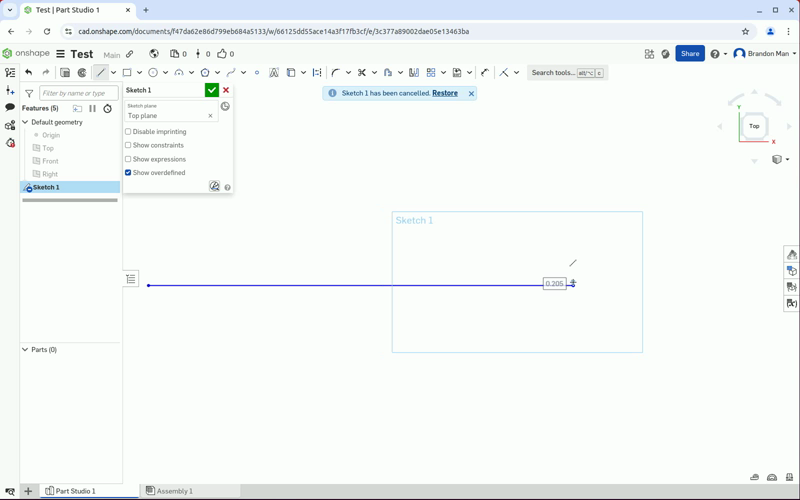
scroll(-6)
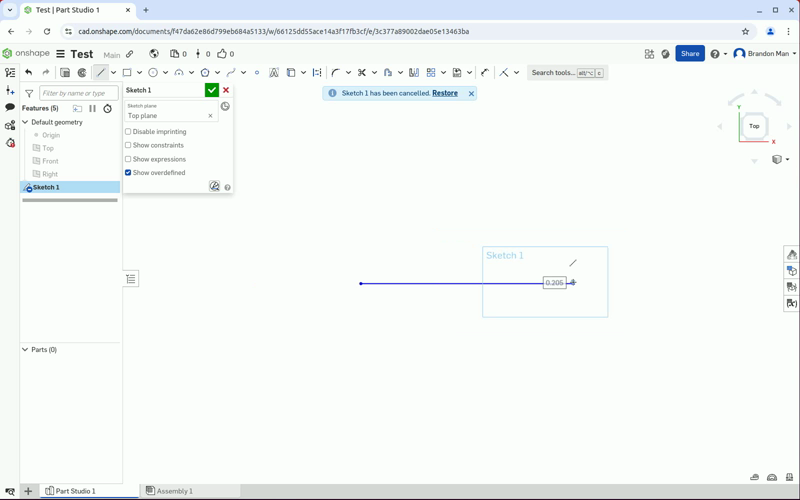
scroll(-6)
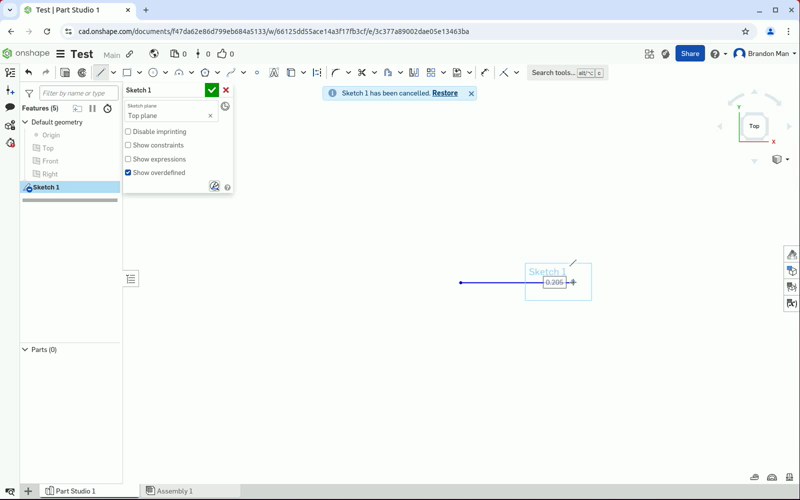
key_up(shift)
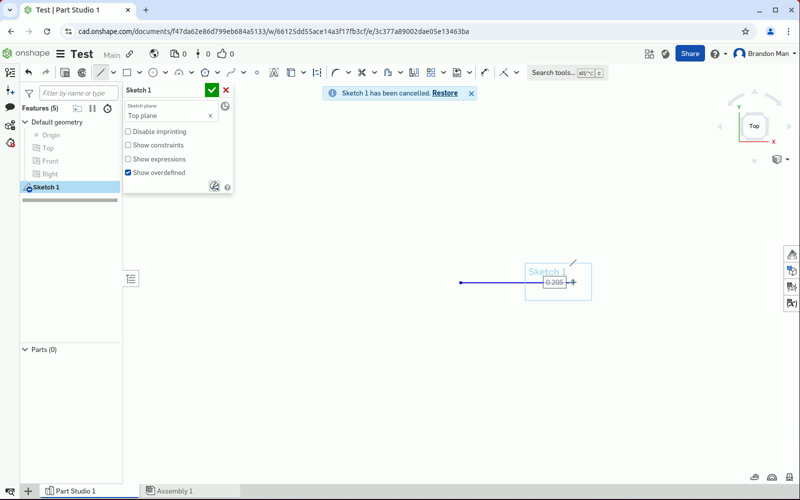
key_down(shift)
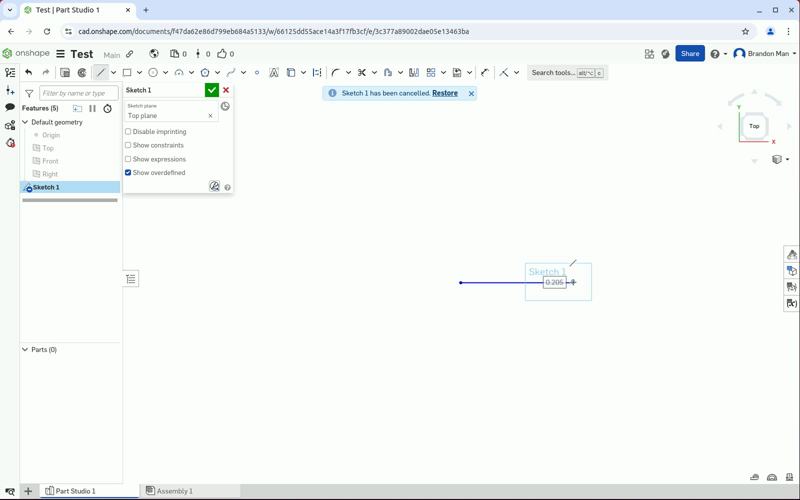
mouse_move(589, 281)
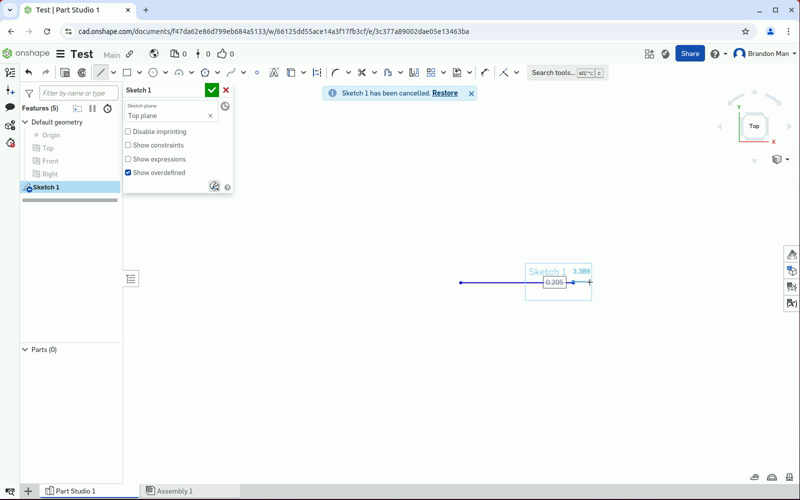
mouse_move(564, 281)
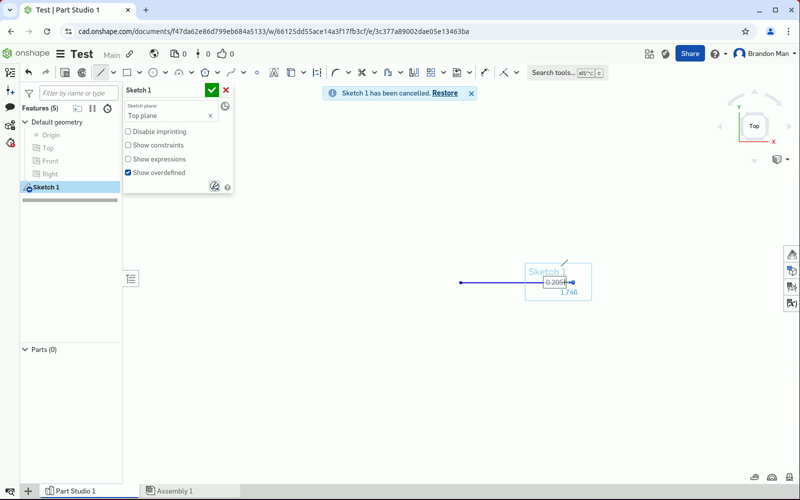
click(564, 281)
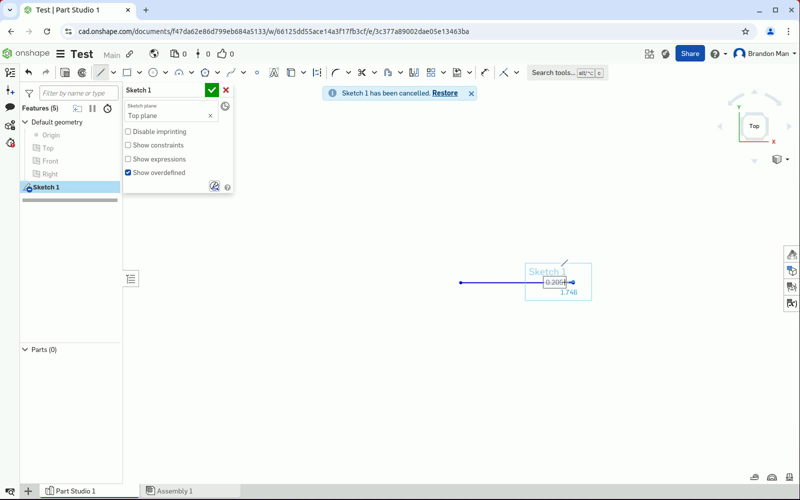
key_up(shift)
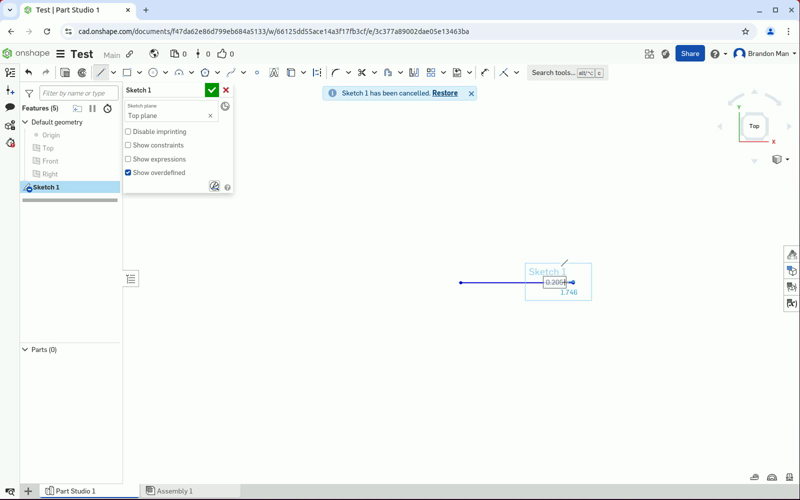
key_down(shift)
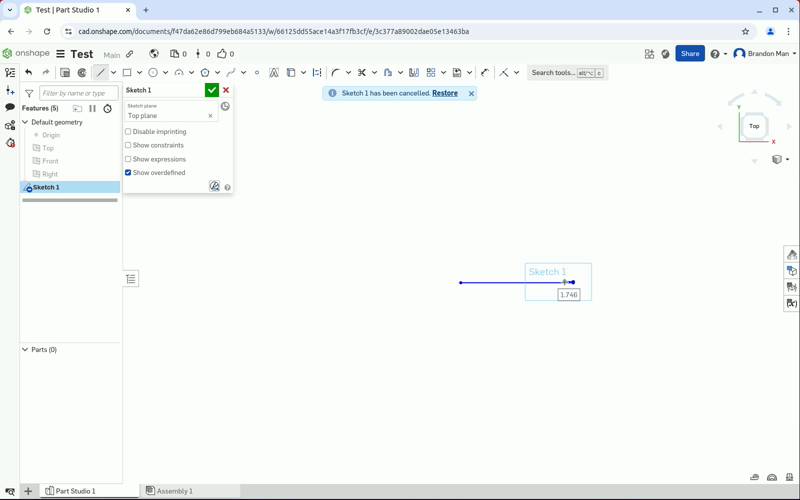
mouse_move(589, 281)
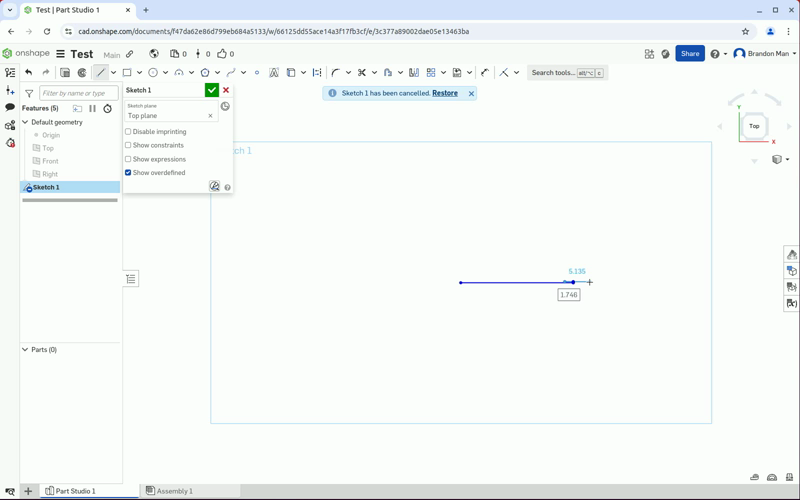
mouse_move(564, 223)
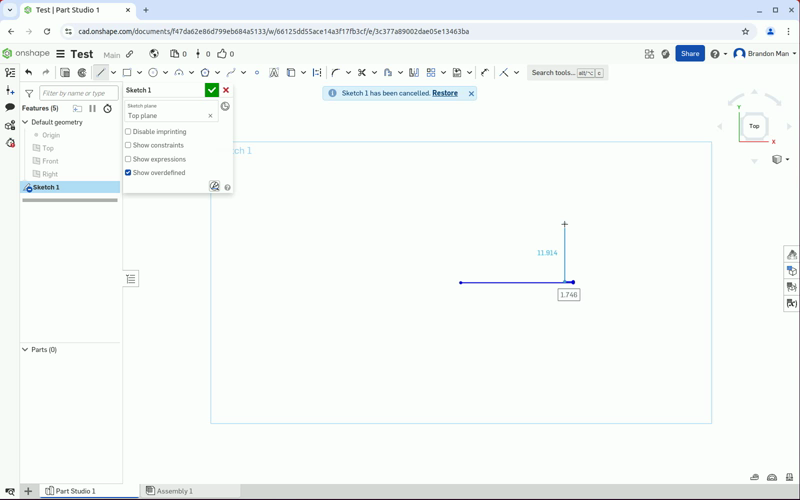
click(564, 223)
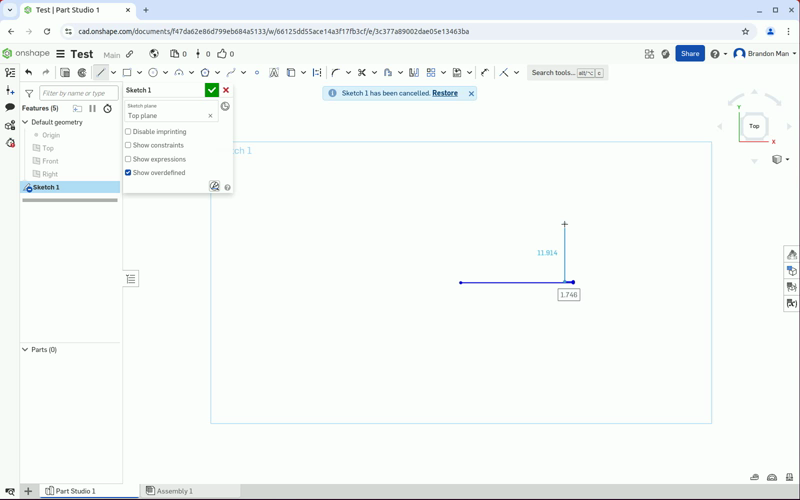
key_up(shift)
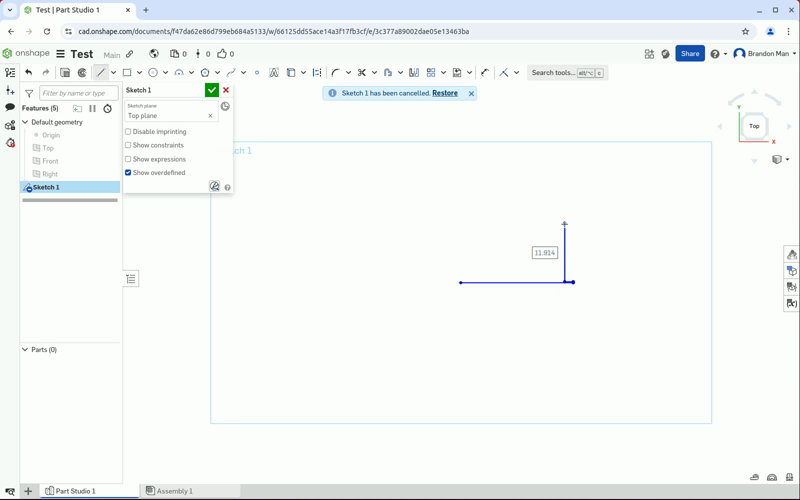
key_down(shift)
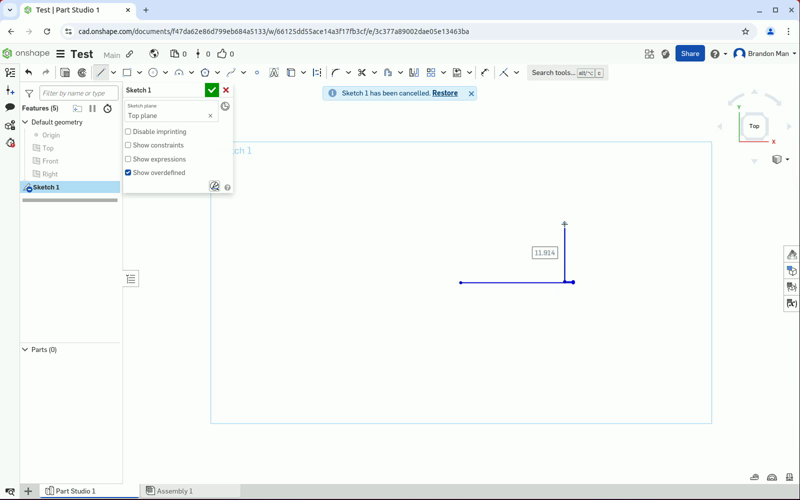
mouse_move(589, 223)
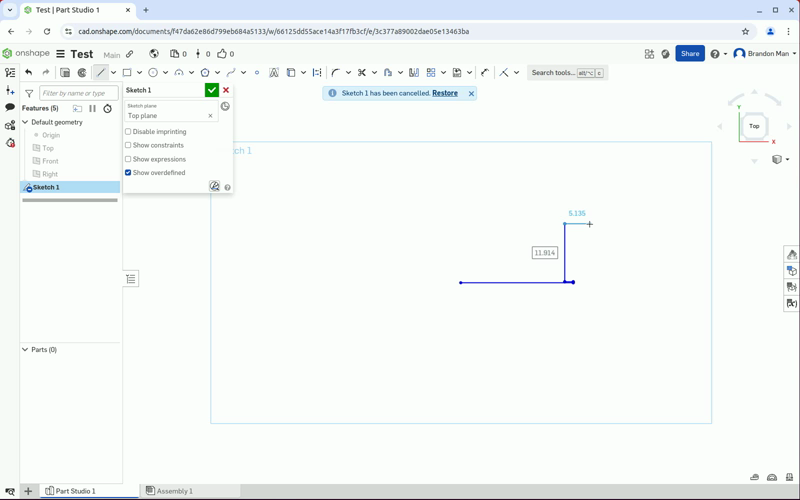
mouse_move(573, 223)
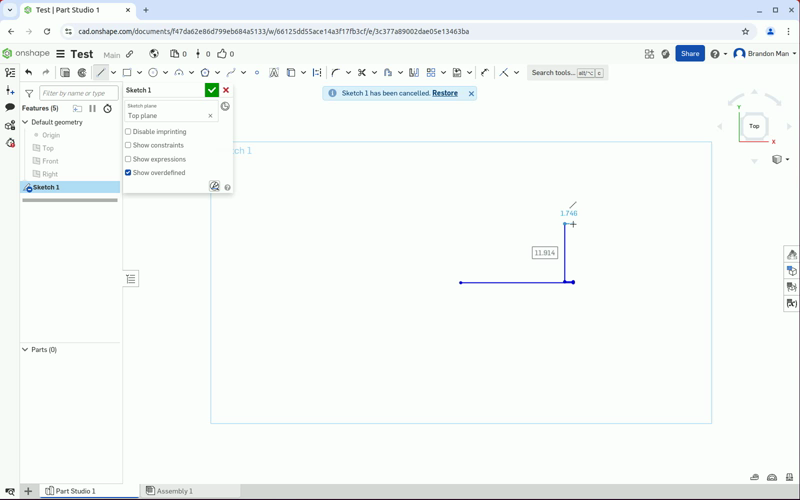
click(573, 223)
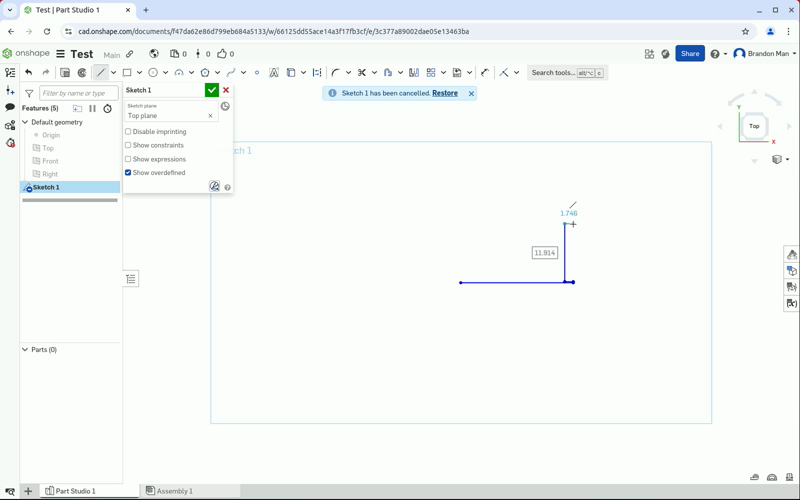
key_up(shift)
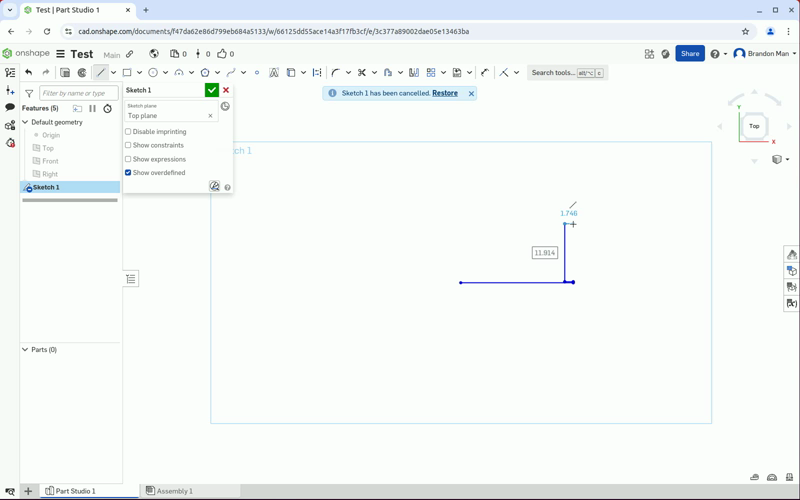
key_down(shift)
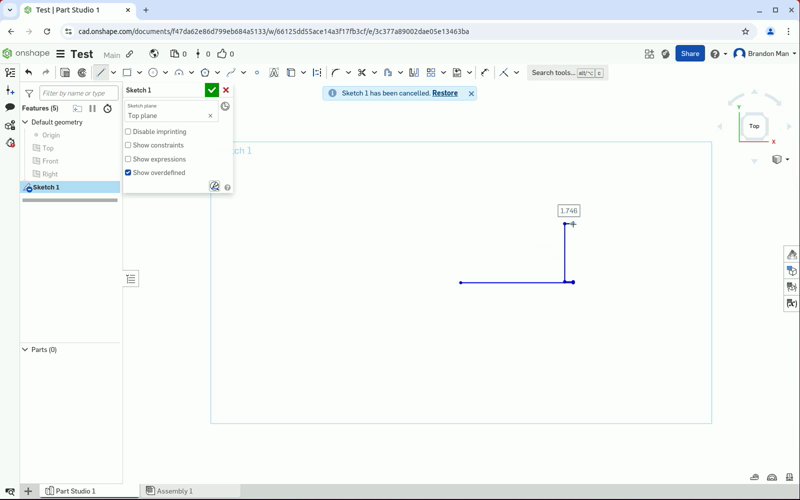
mouse_move(589, 223)
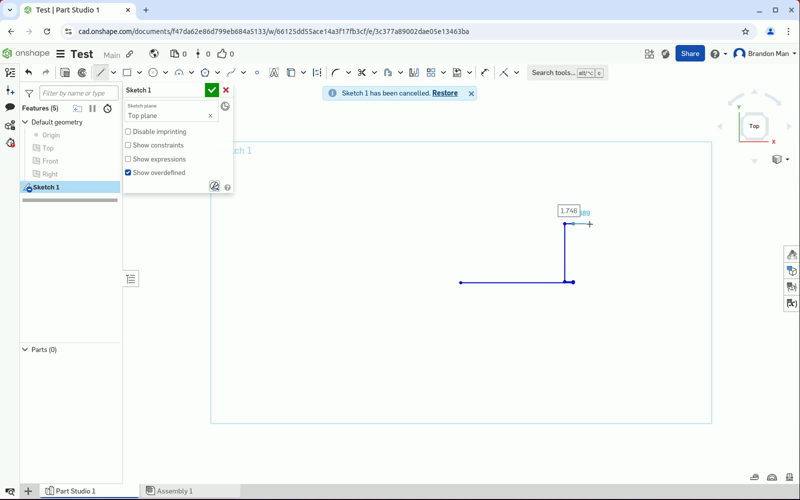
mouse_move(573, 222)
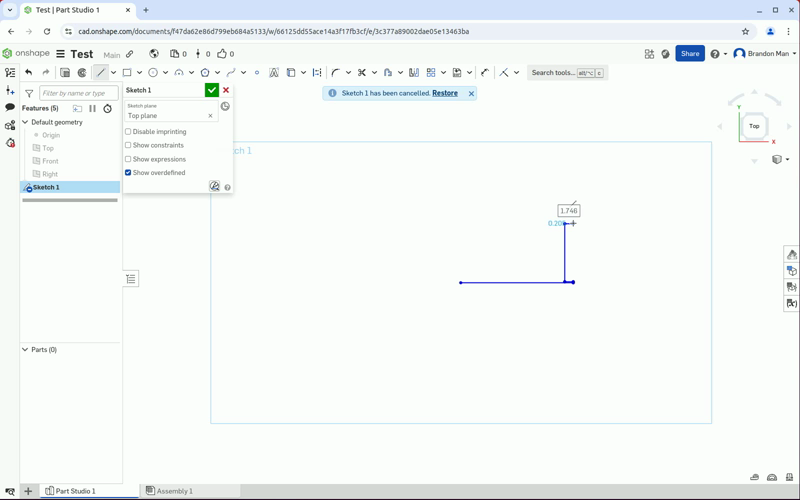
scroll(6)
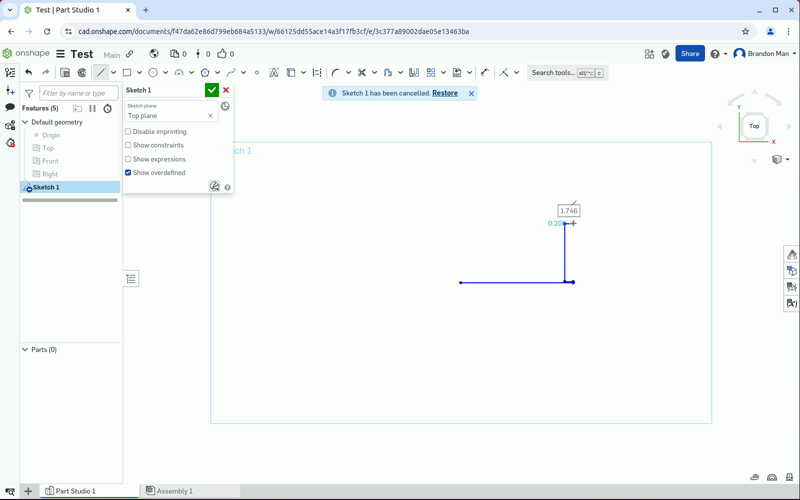
scroll(6)
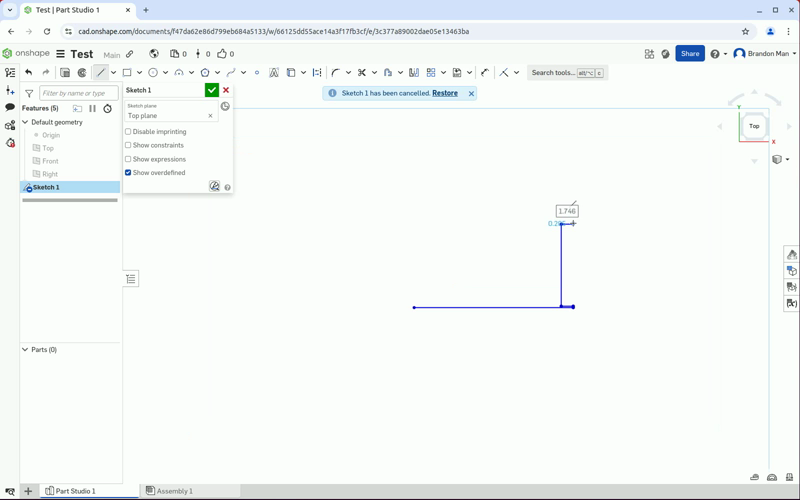
scroll(6)
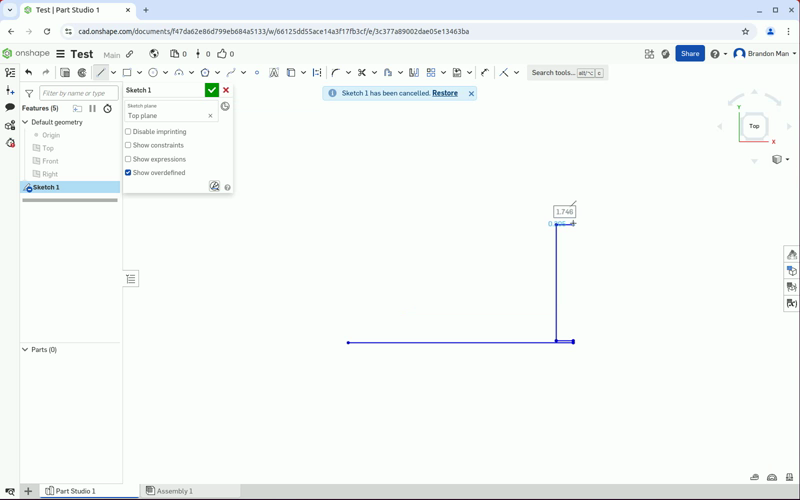
scroll(6)
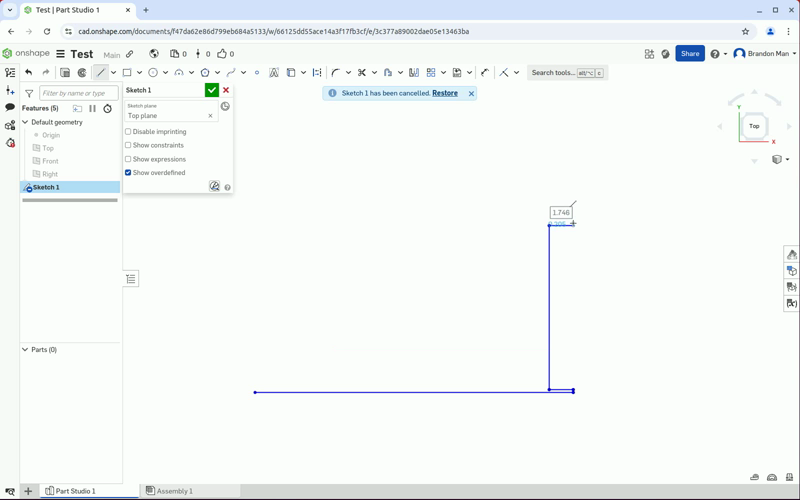
scroll(6)
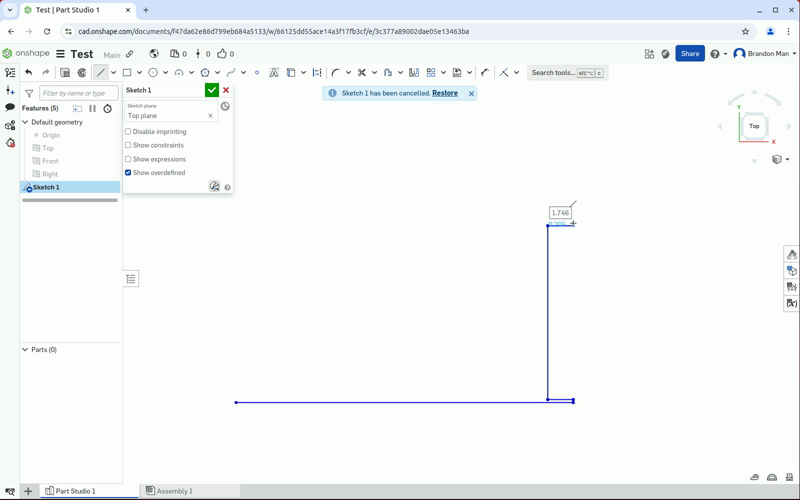
scroll(6)
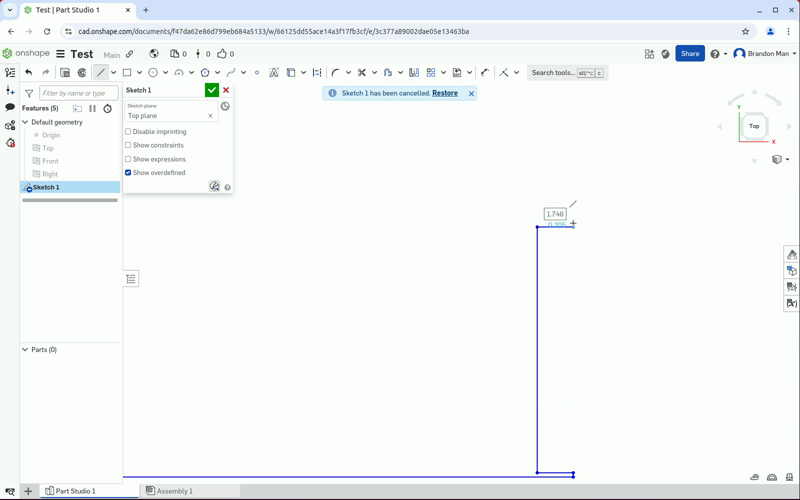
scroll(6)
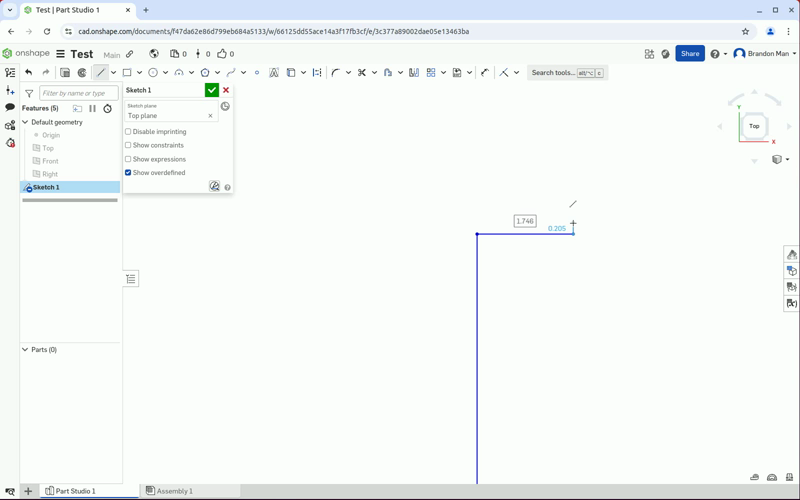
click(573, 222)
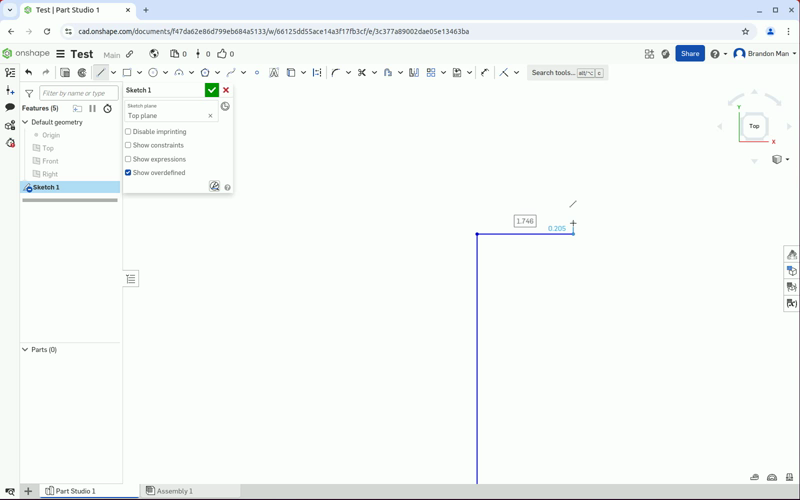
scroll(-6)
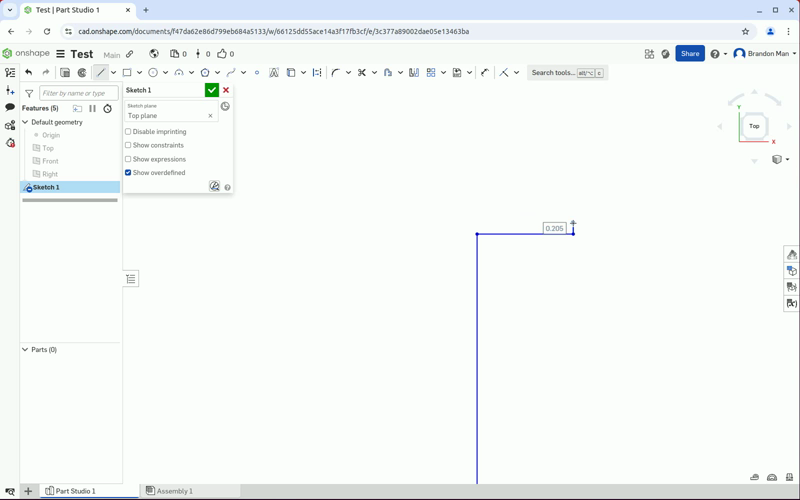
scroll(-6)
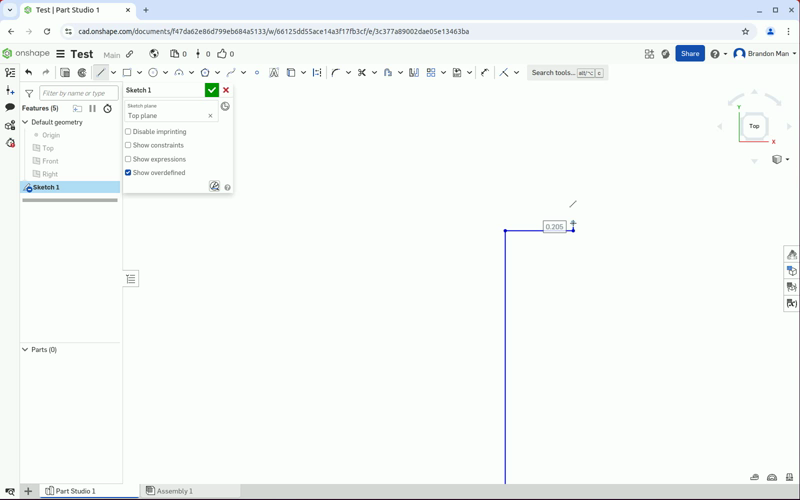
scroll(-6)
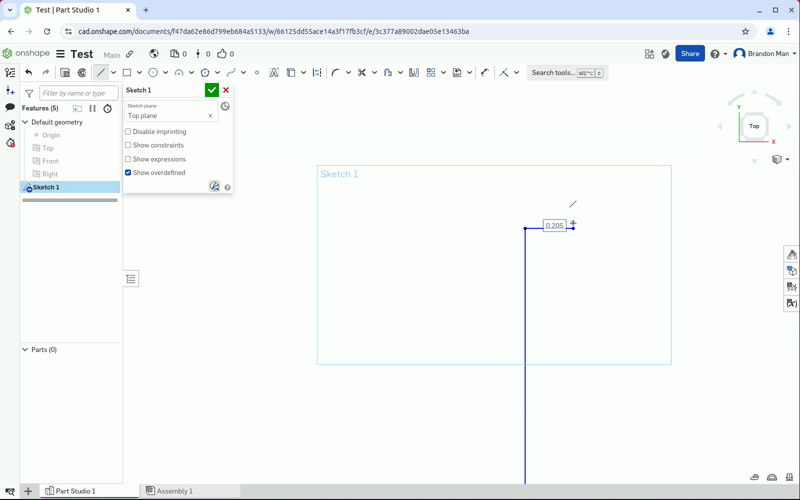
scroll(-6)
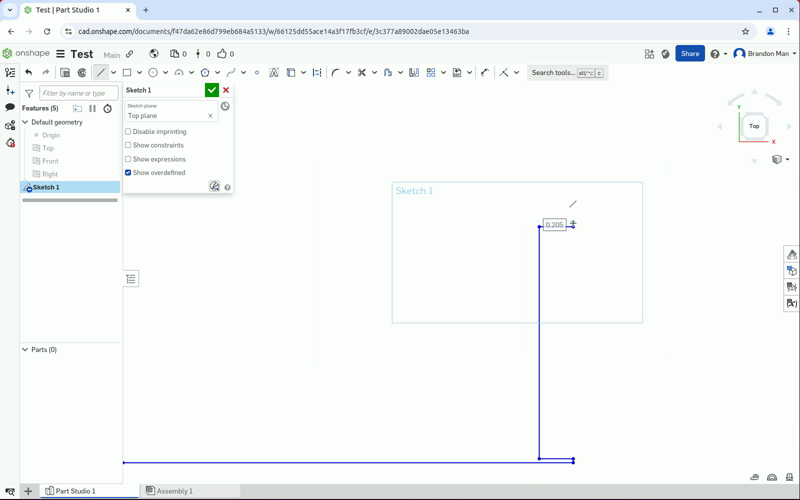
scroll(-6)
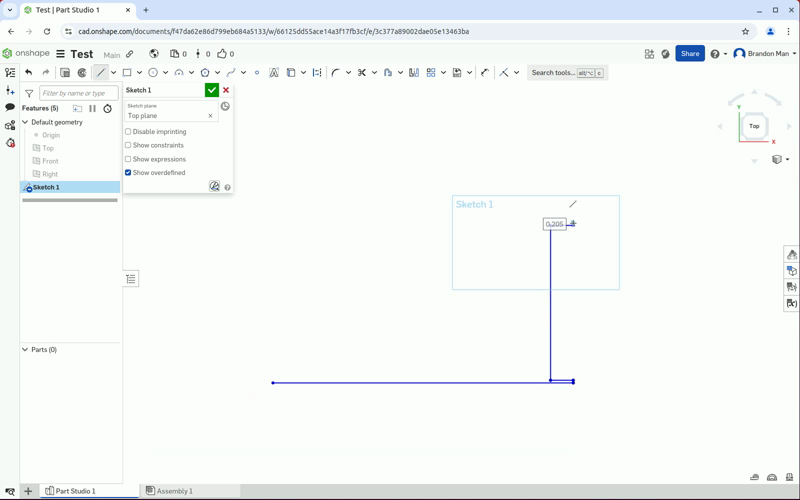
scroll(-6)
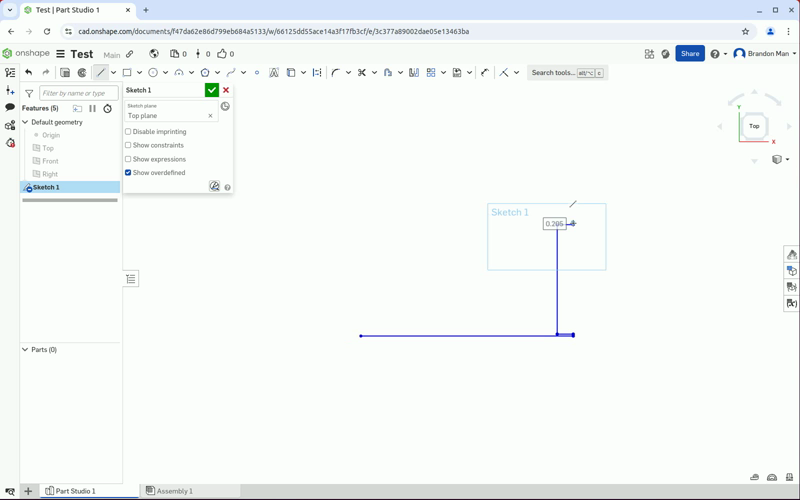
scroll(-6)
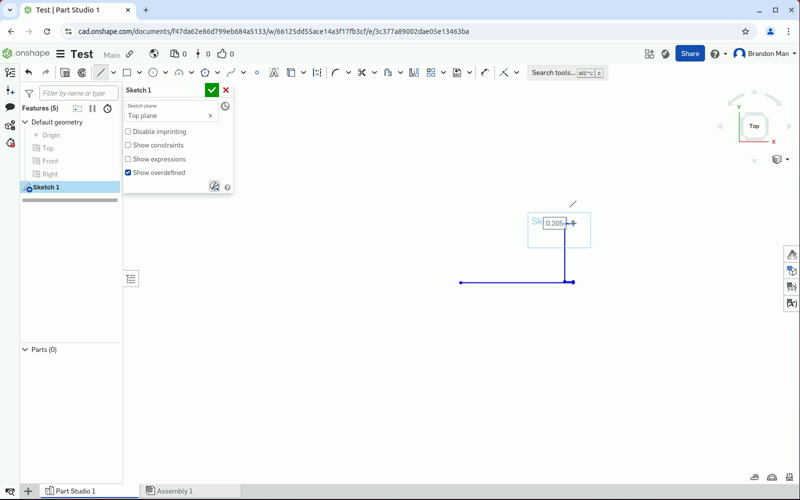
key_up(shift)
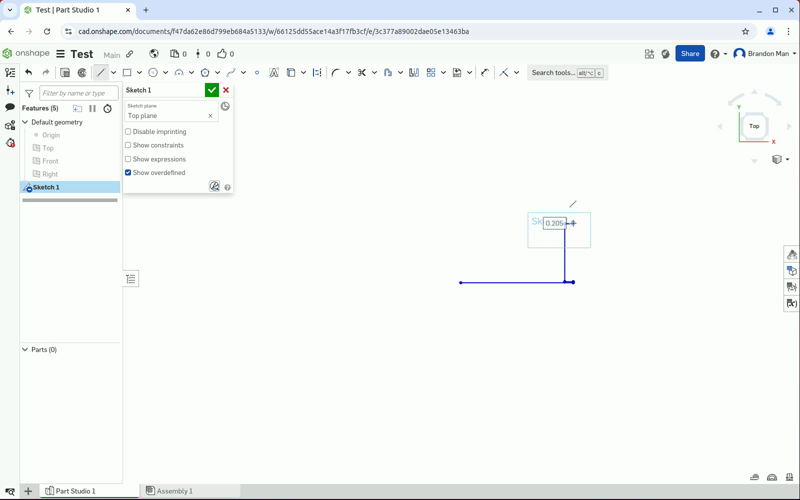
key_down(shift)
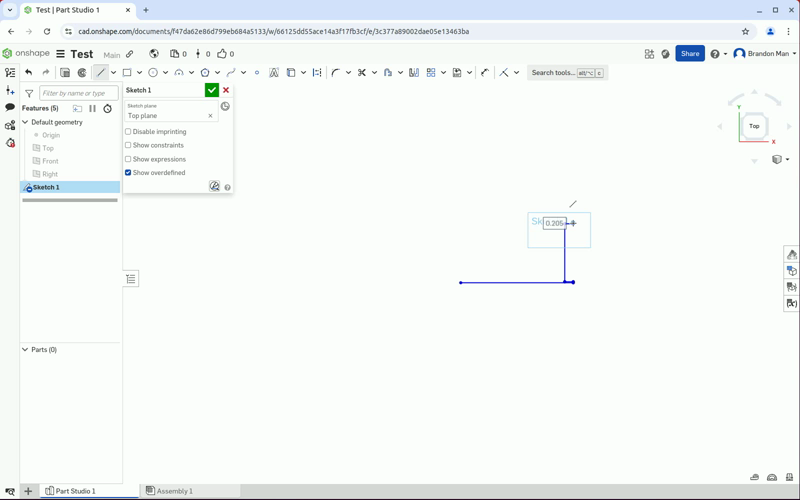
mouse_move(460, 222)
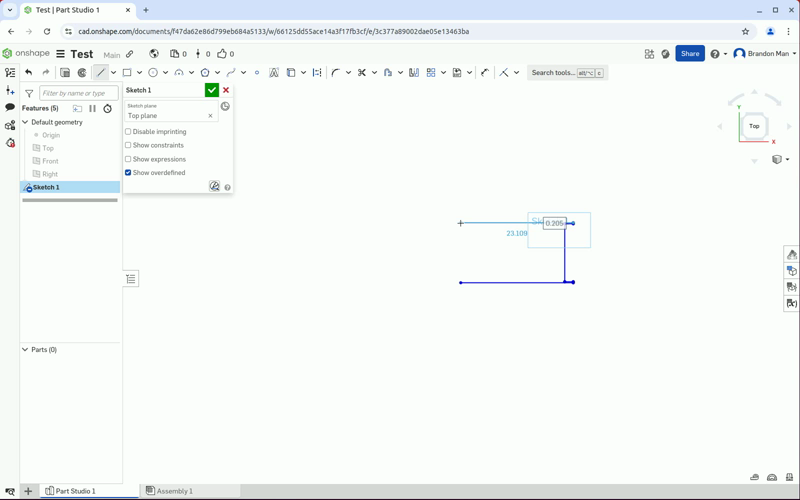
click(460, 222)
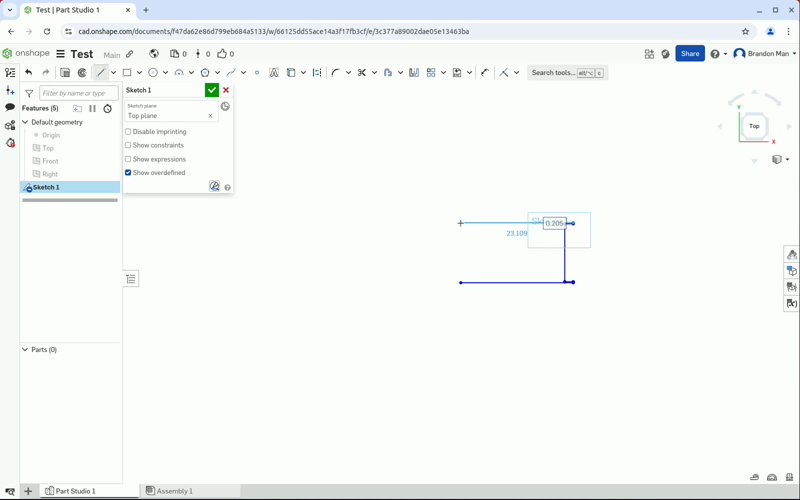
key_up(shift)
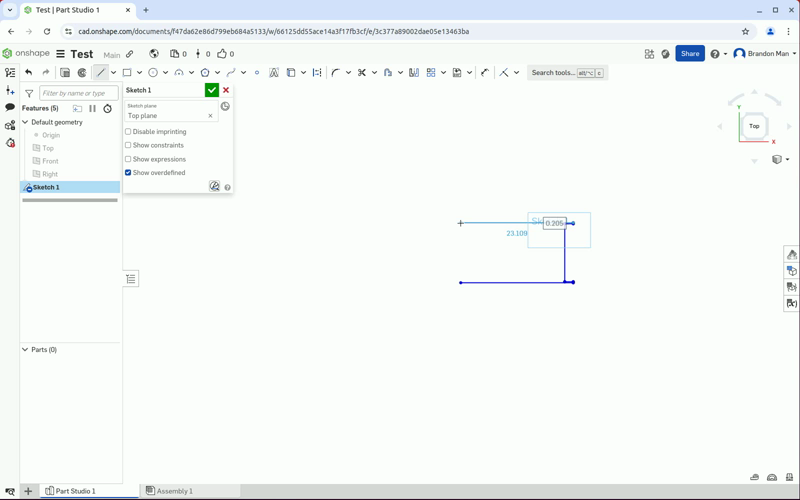
key_down(shift)
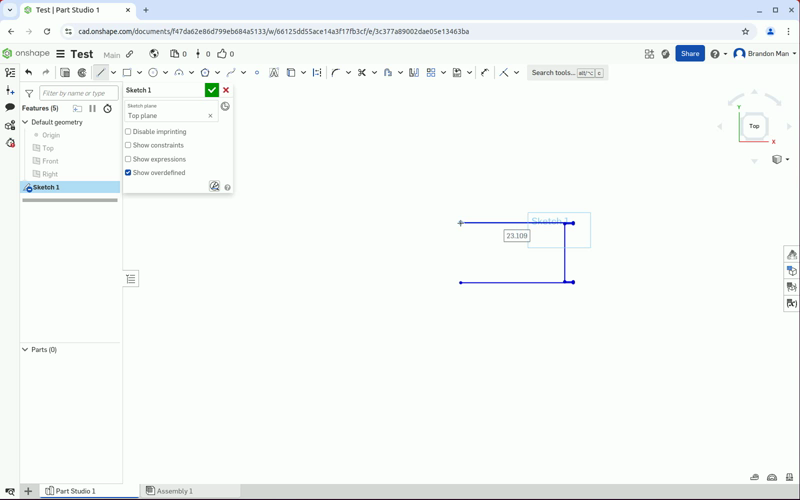
mouse_move(460, 282)
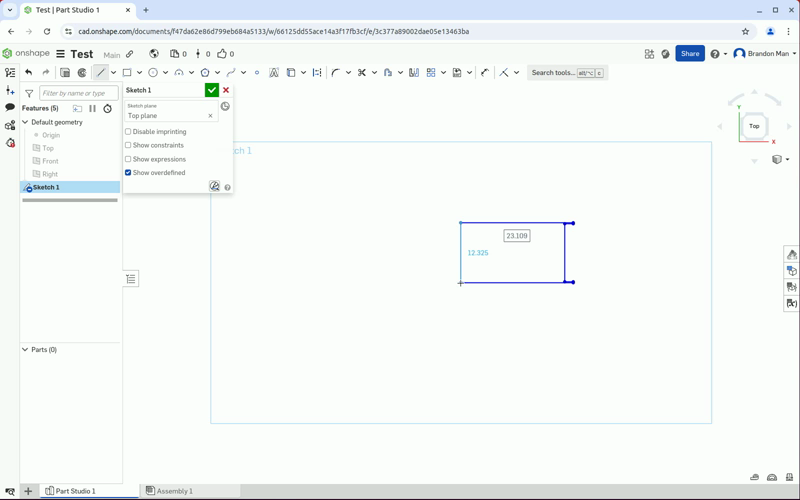
key_up(shift)
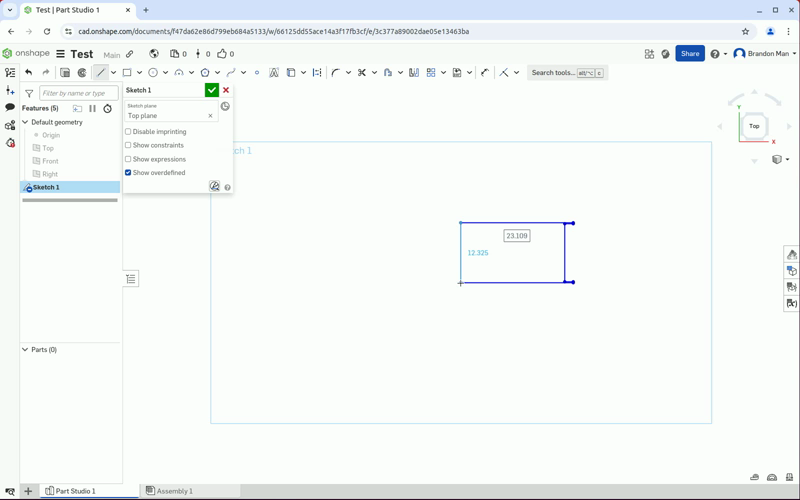
click(460, 282)
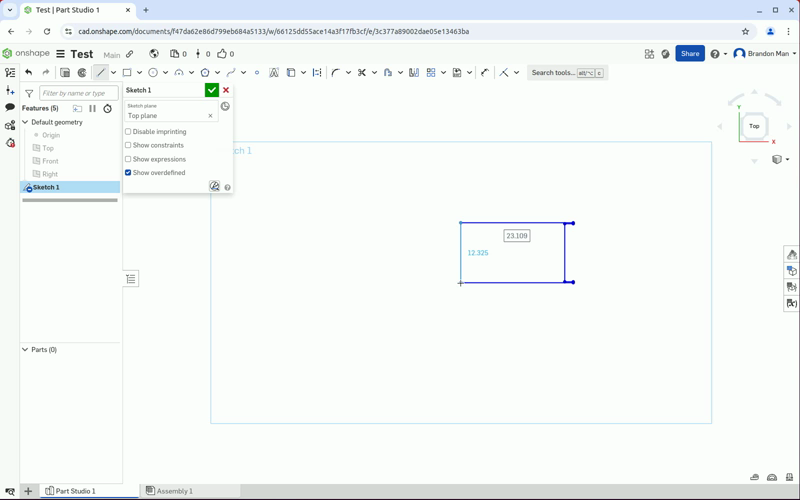
key(esc)
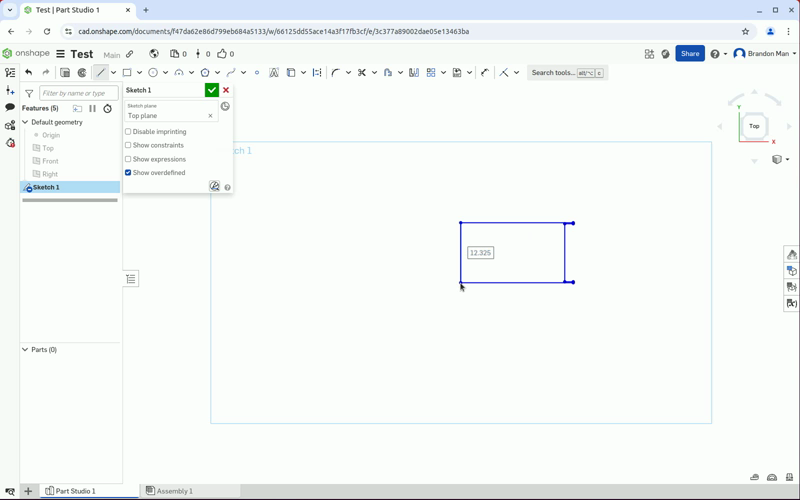
mouse_move(550, 268)
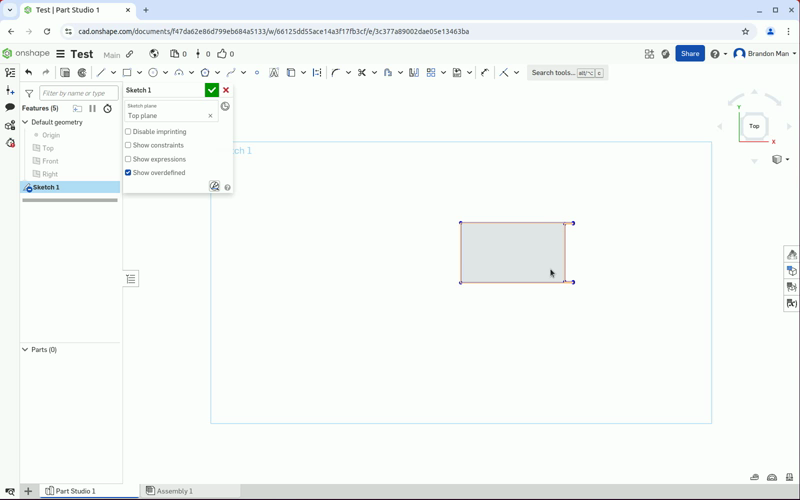
click(550, 268)
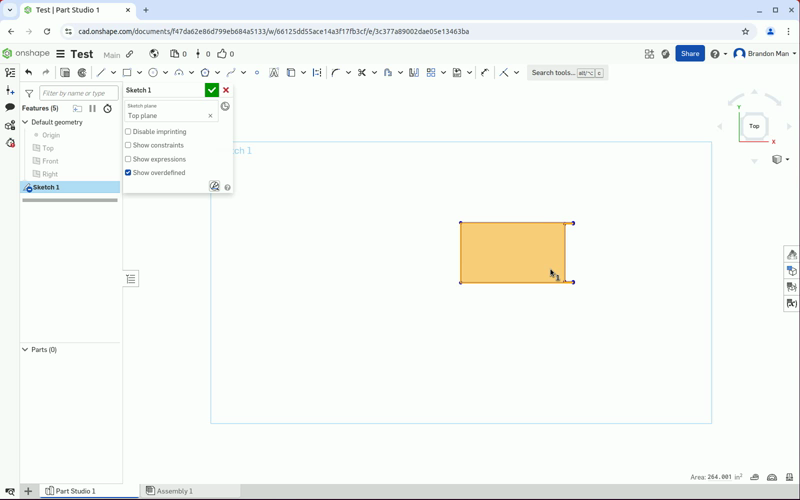
mouse_move(73, 352)
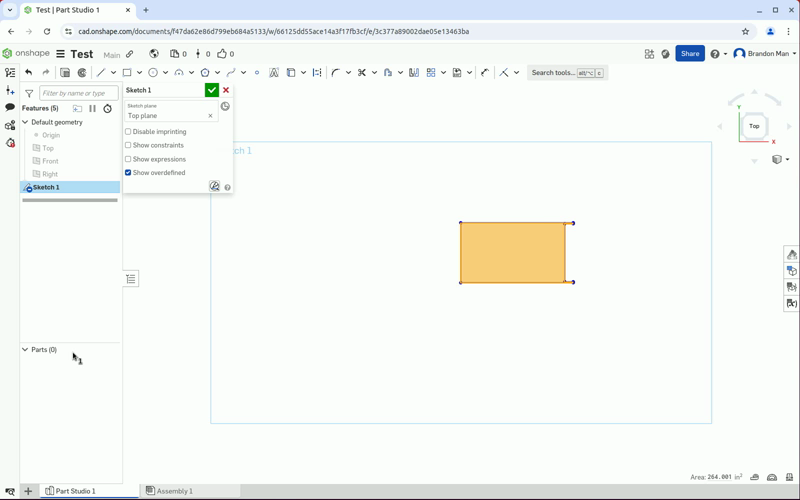
key(shift+y)
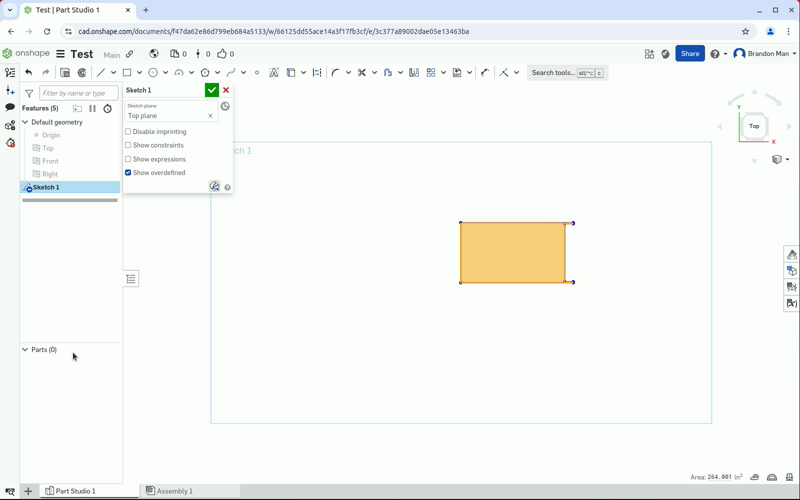
key(shift+e)
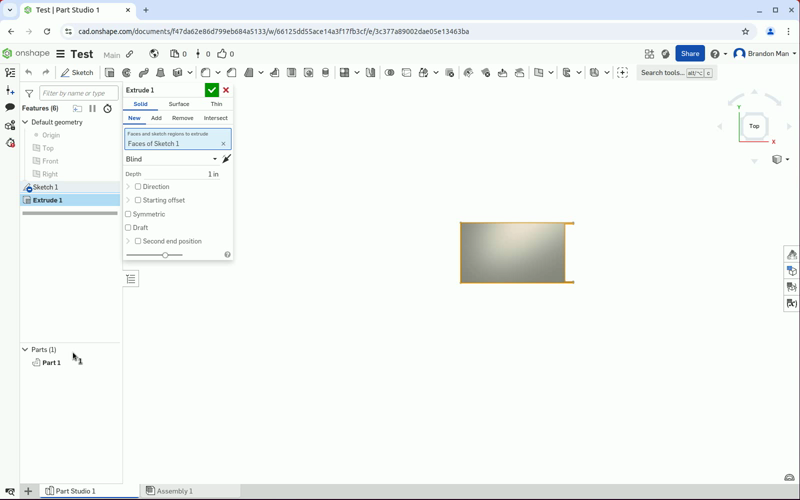
mouse_move(143, 106)
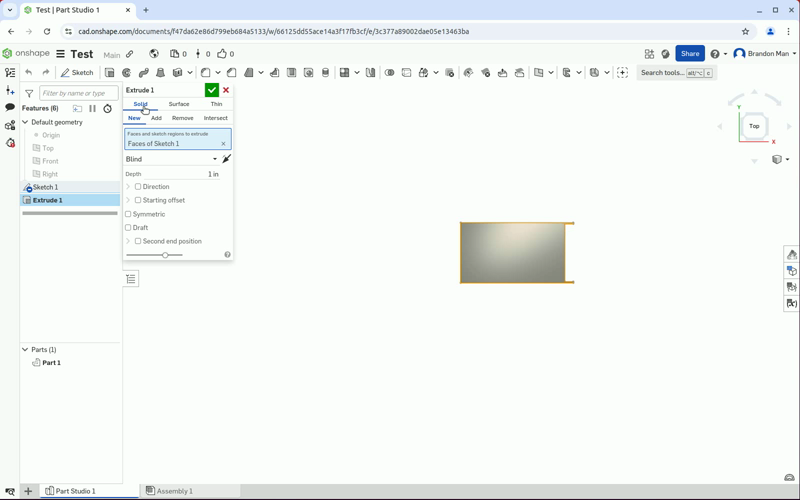
click(143, 106)
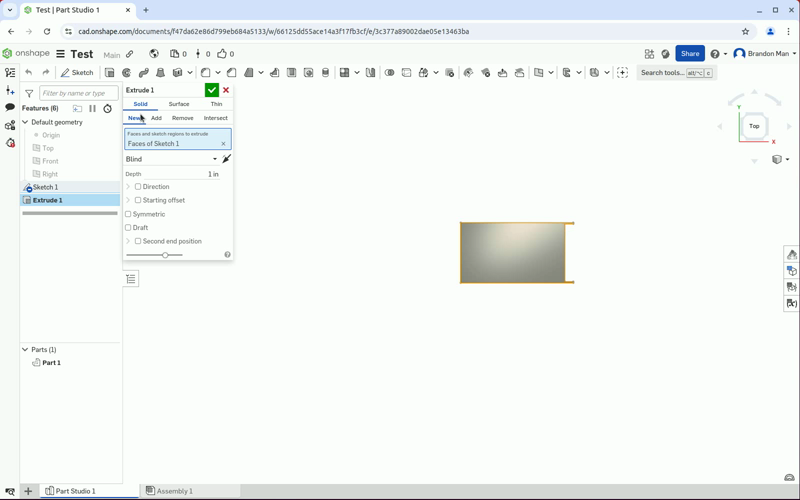
mouse_move(137, 120)
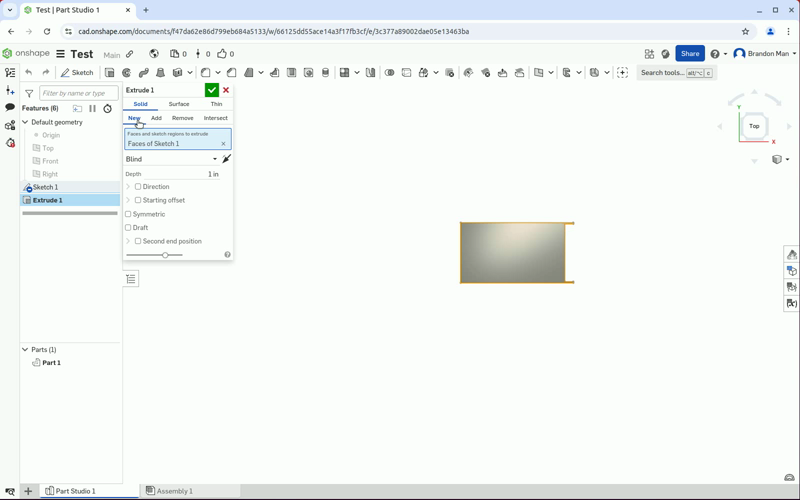
click(137, 120)
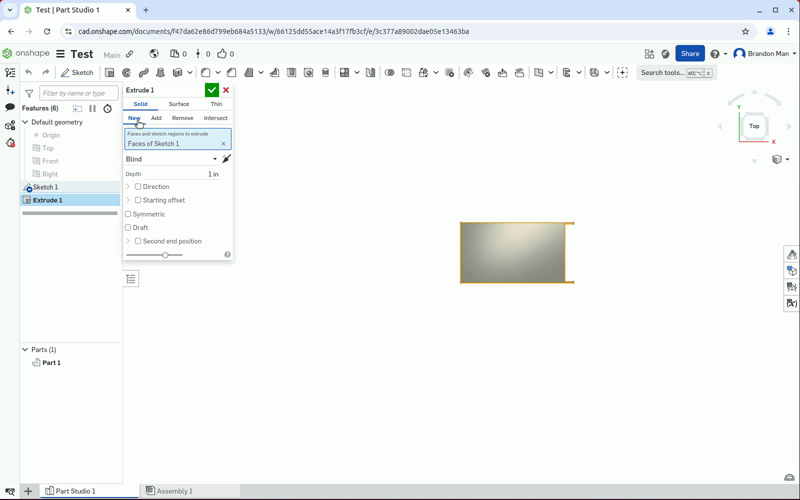
key(tab, 4)
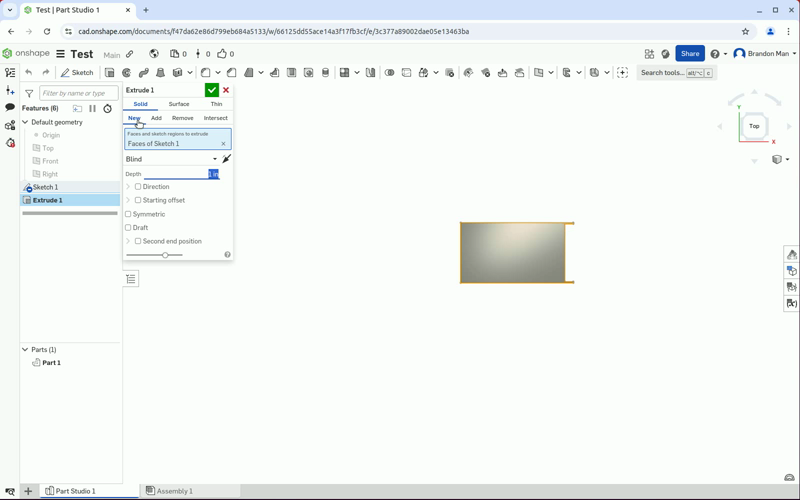
text(3.129)
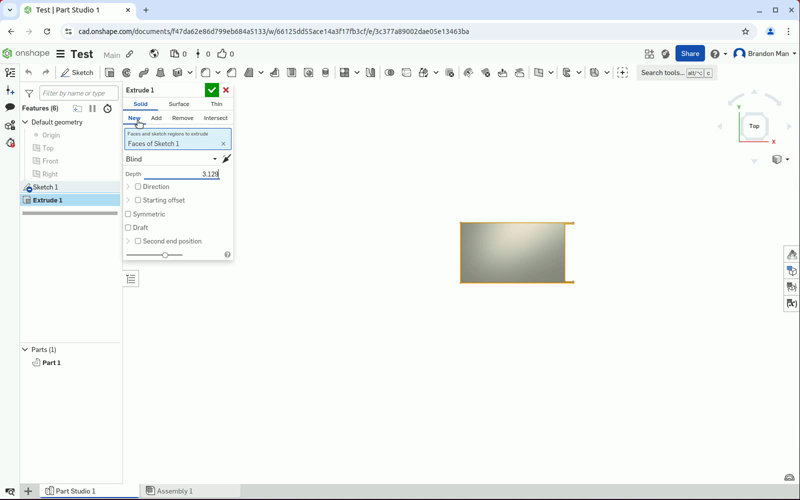
key(enter)
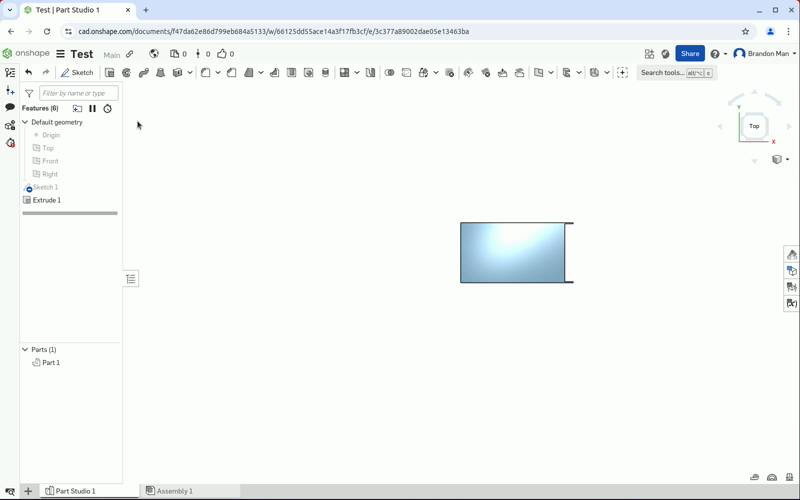
key(shift+h)
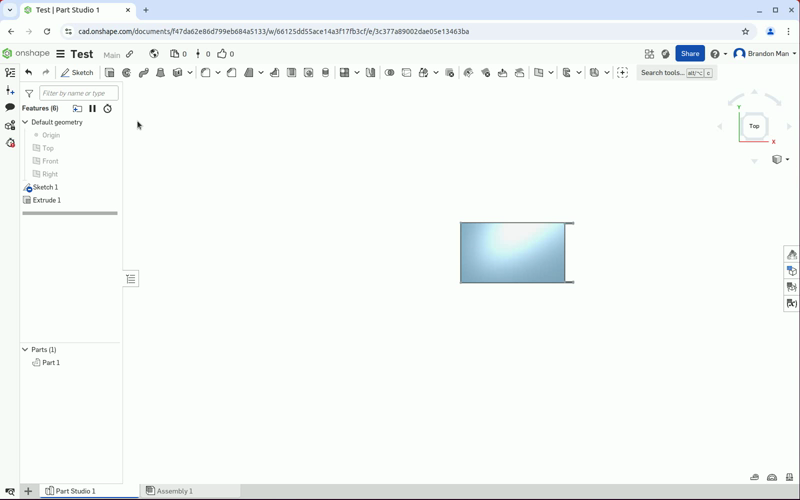
key(shift+h)
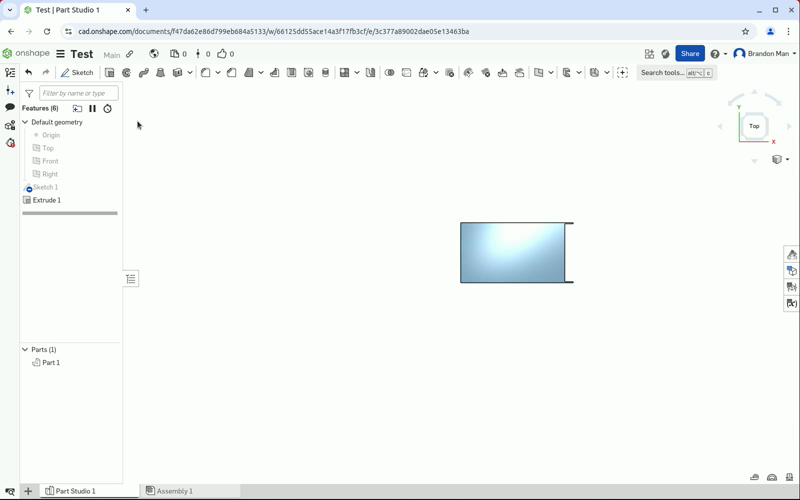
mouse_move(73, 189)
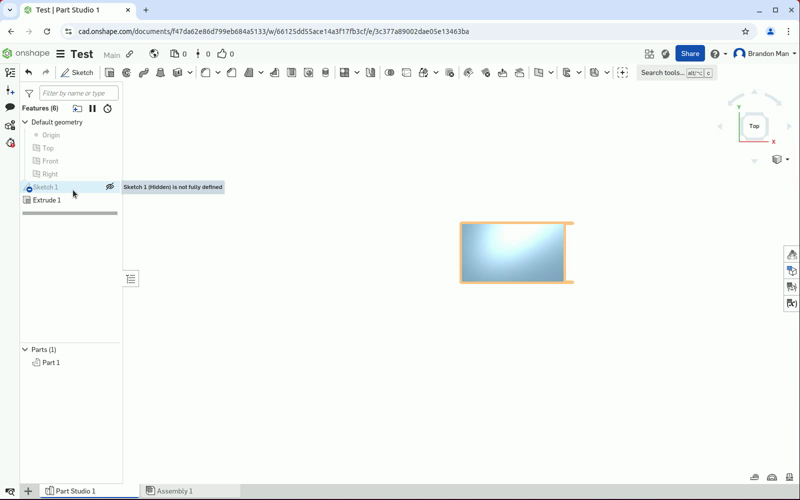
click(73, 189)
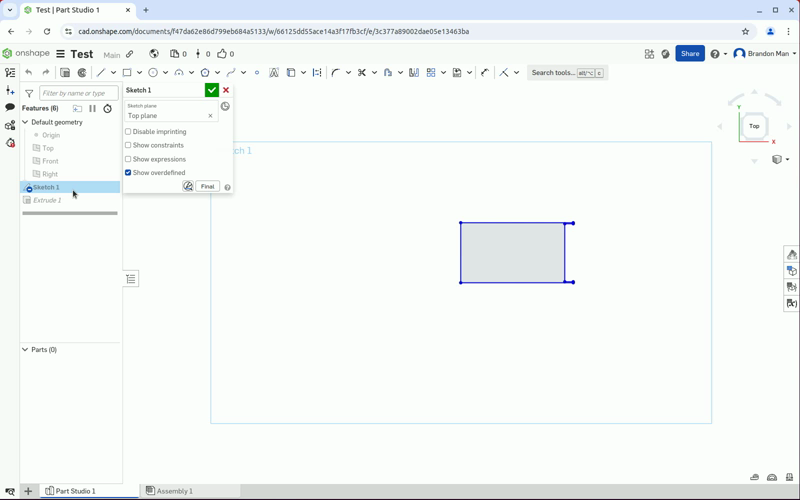
mouse_move(229, 92)
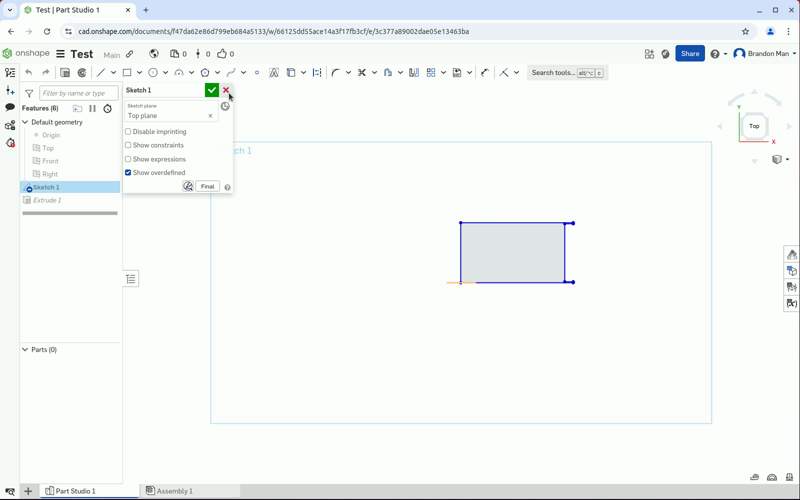
click(229, 92)
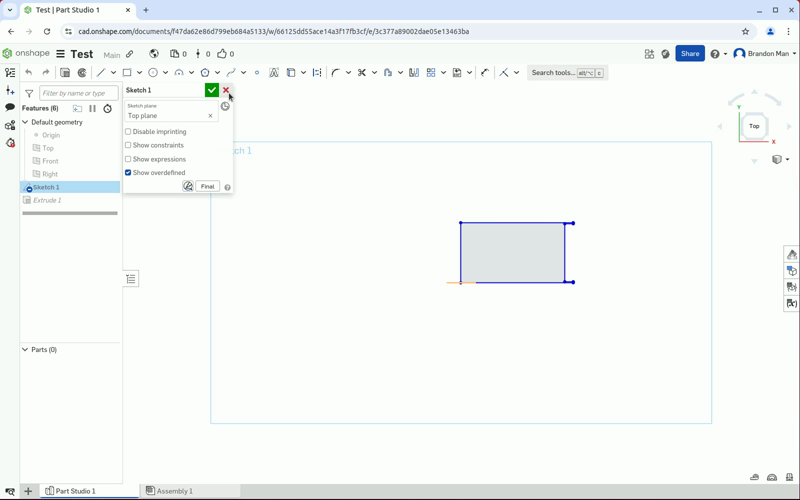
key(shift+s)
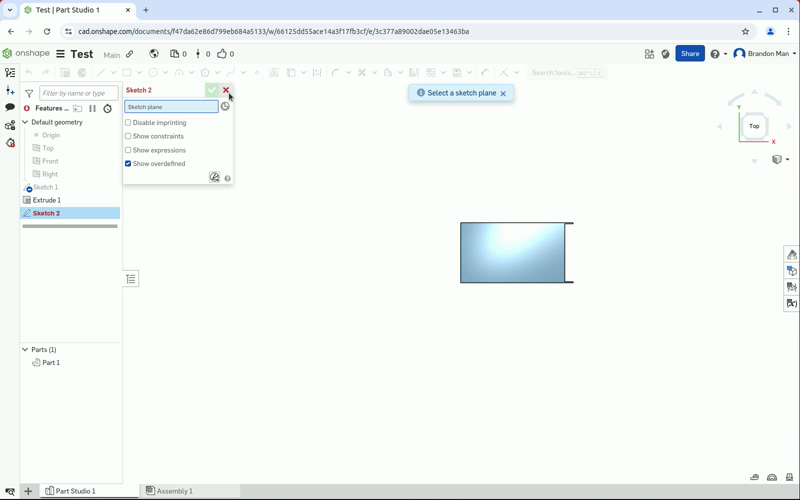
mouse_move(73, 150)
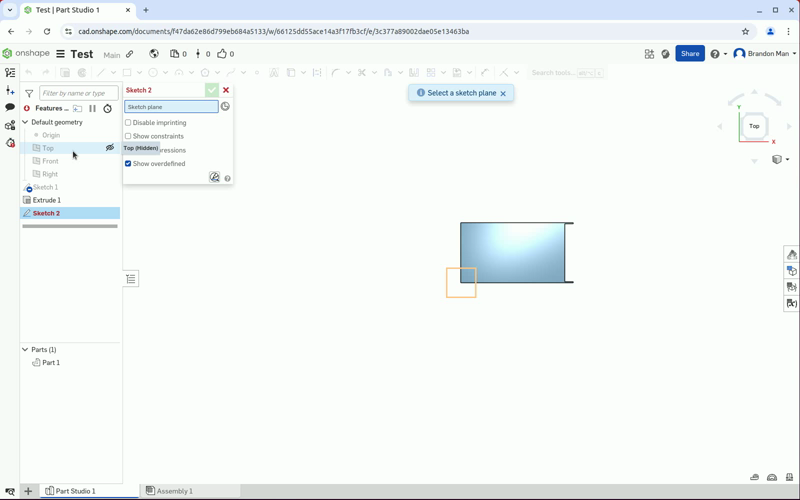
click(73, 150)
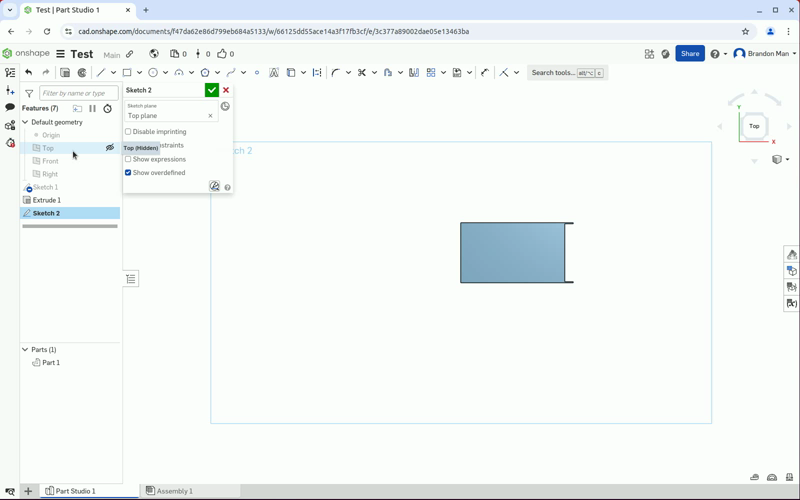
mouse_move(73, 352)
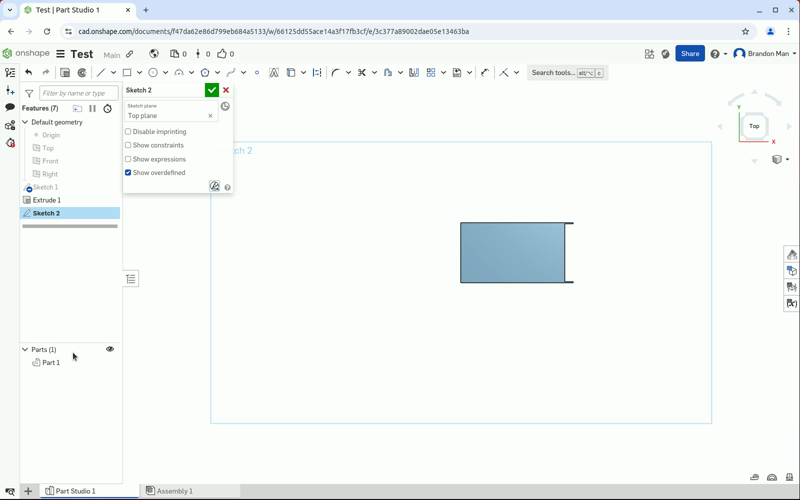
key(y)
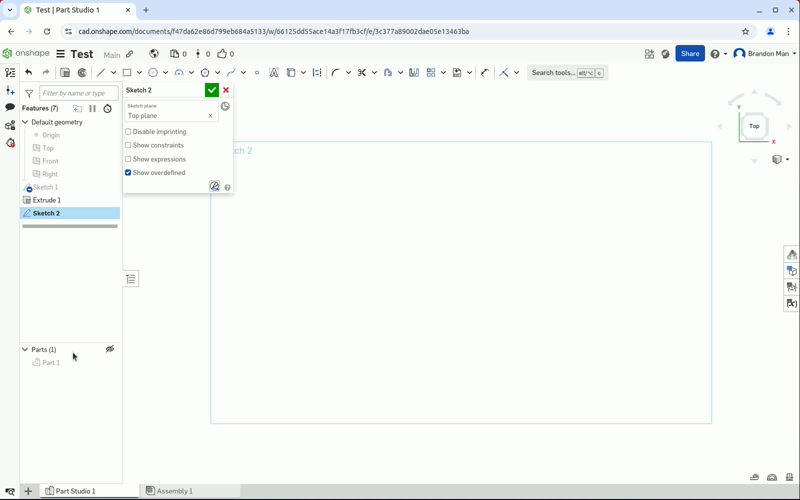
key(l)
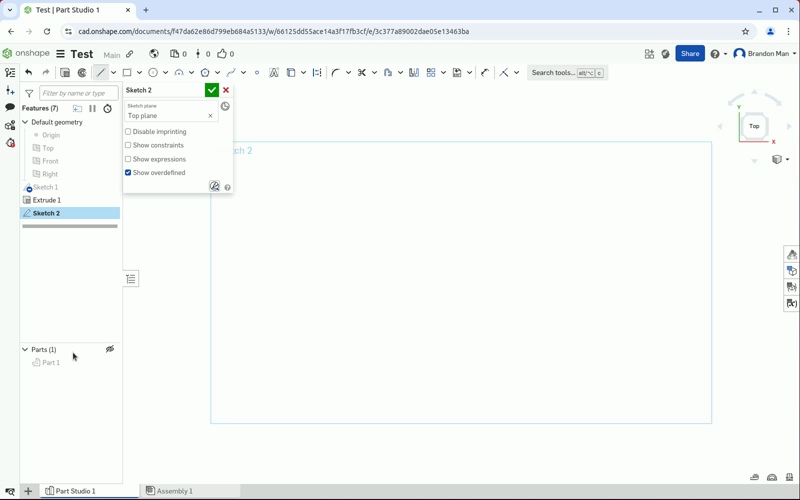
key_down(shift)
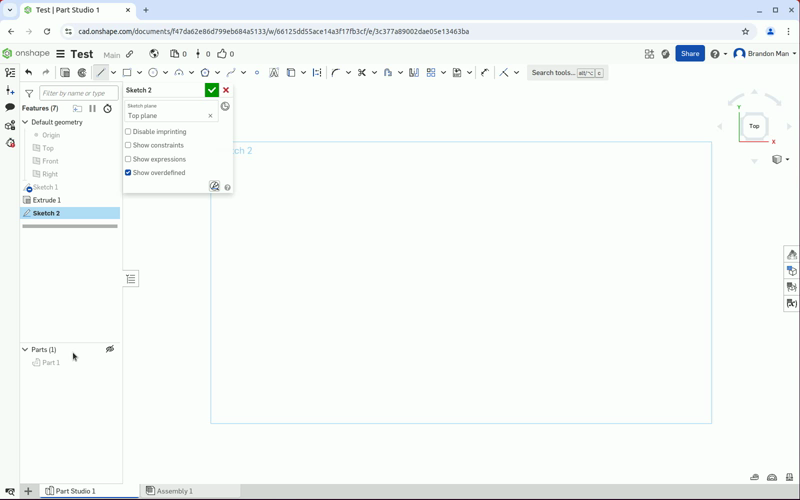
mouse_move(564, 281)
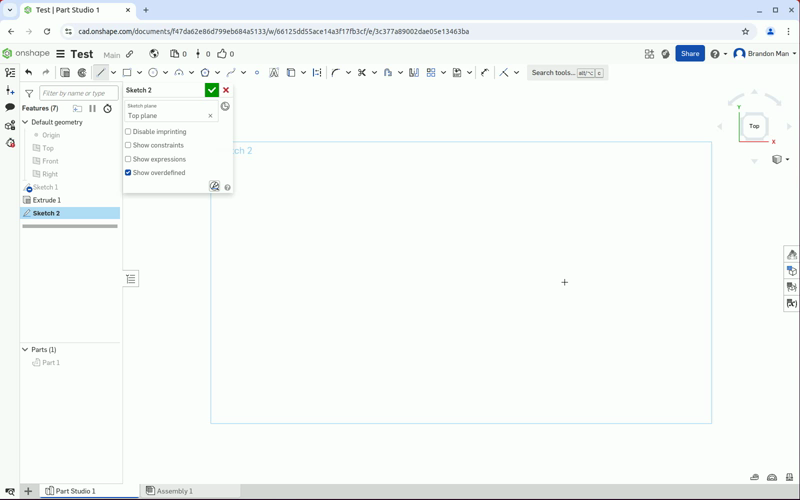
click(564, 281)
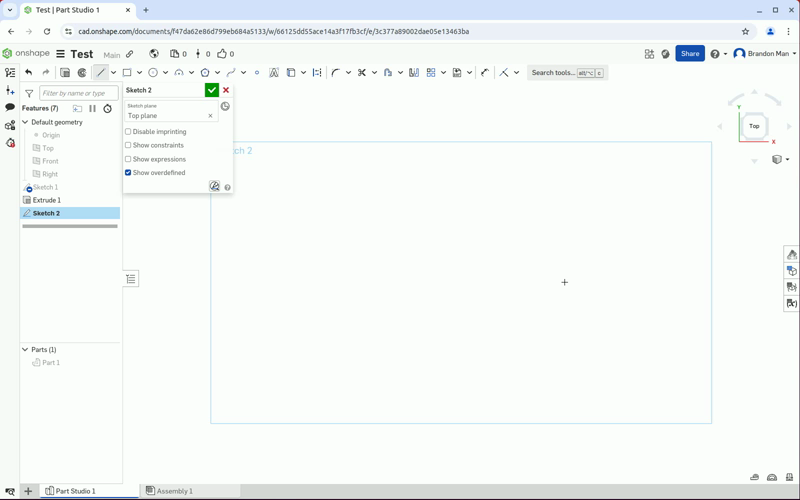
key_up(shift)
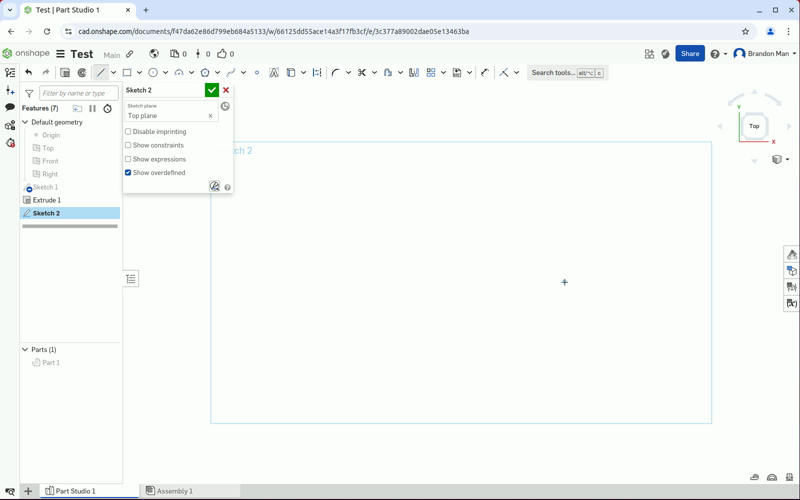
key_down(shift)
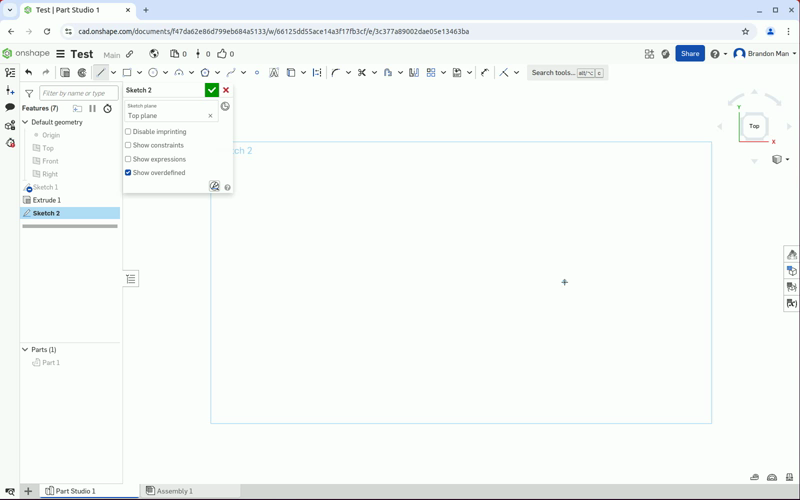
mouse_move(589, 281)
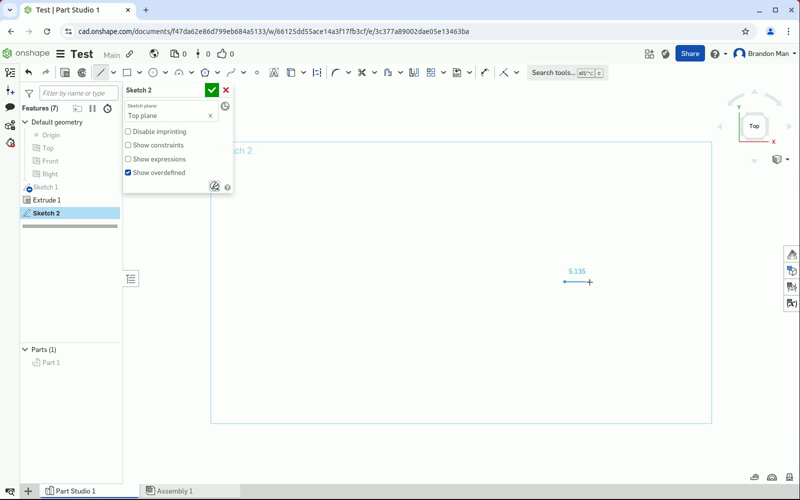
mouse_move(573, 281)
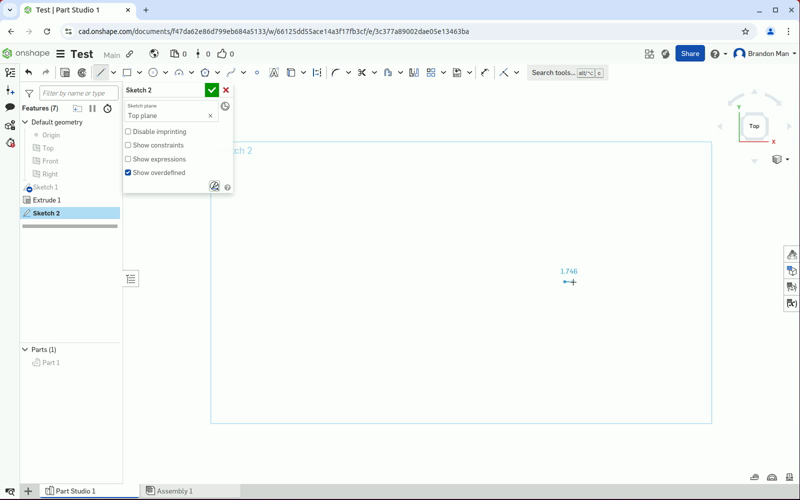
click(573, 281)
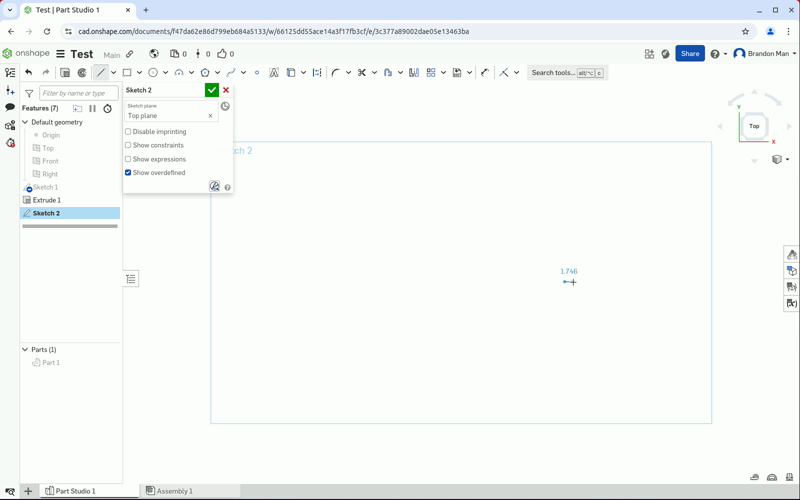
key_up(shift)
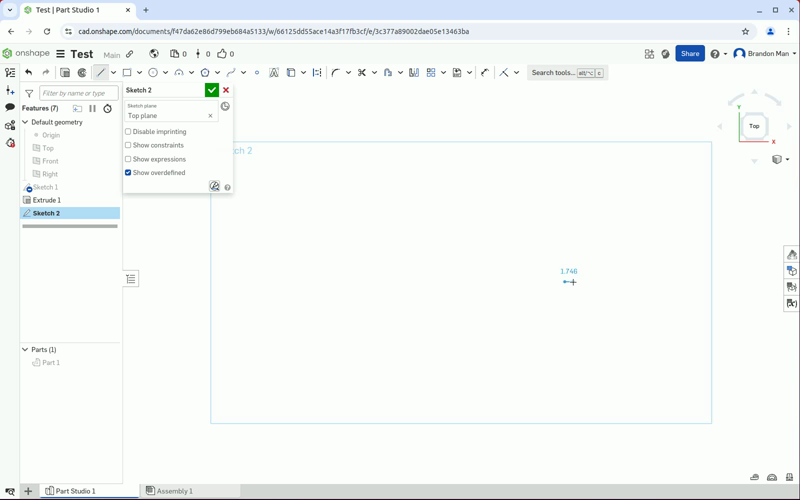
key_down(shift)
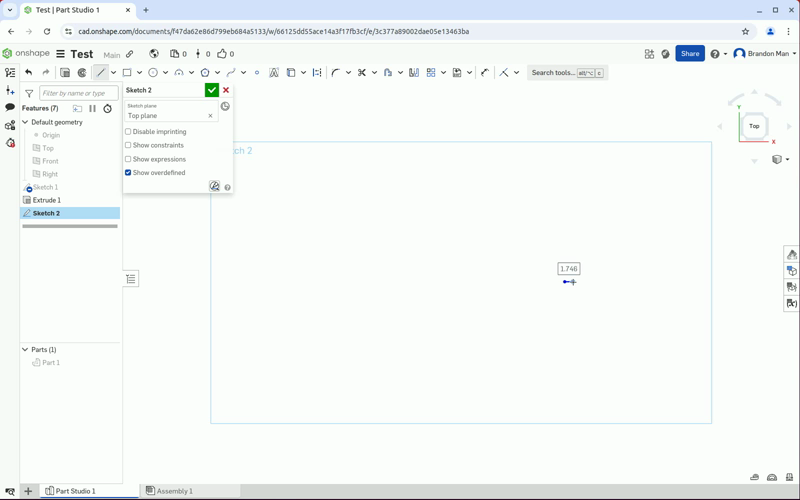
mouse_move(589, 281)
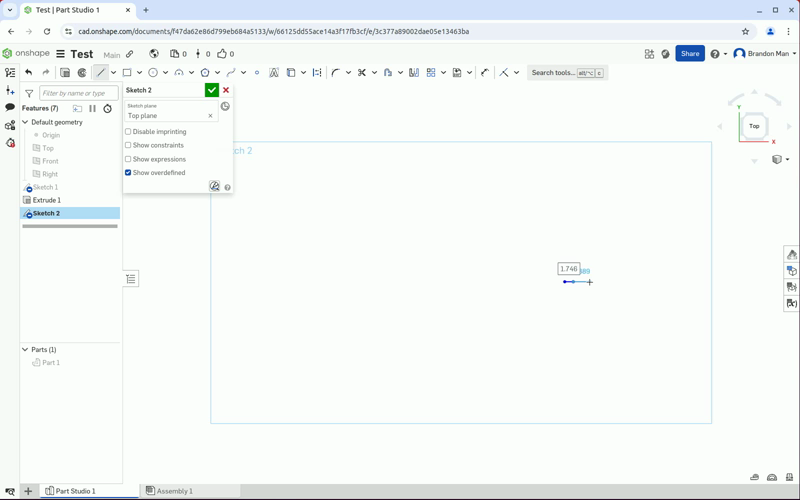
mouse_move(573, 222)
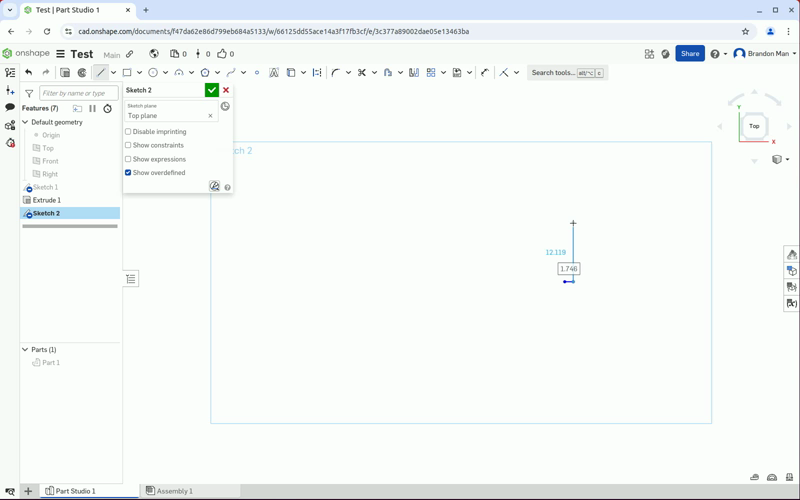
click(573, 222)
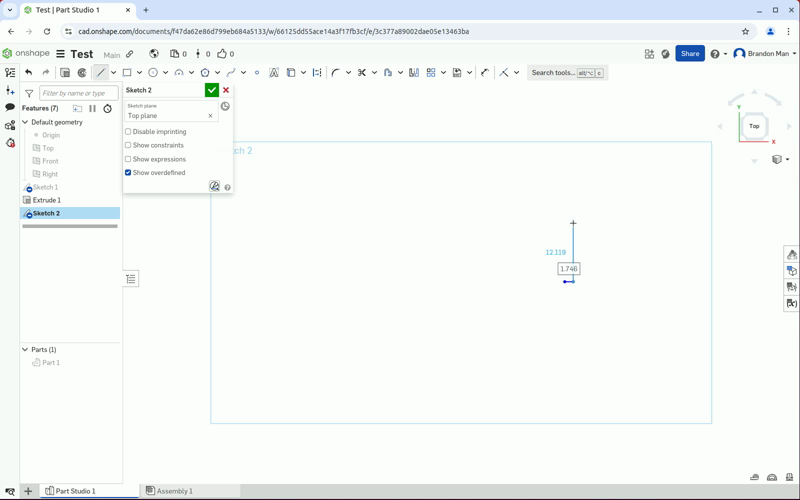
key_up(shift)
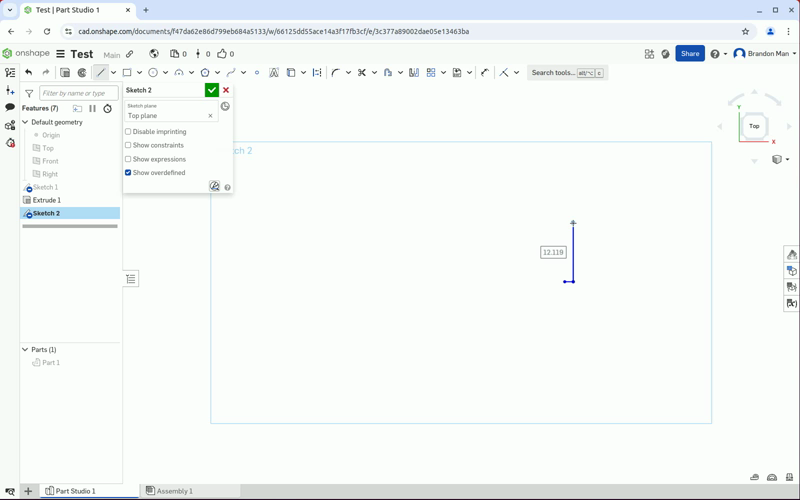
key_down(shift)
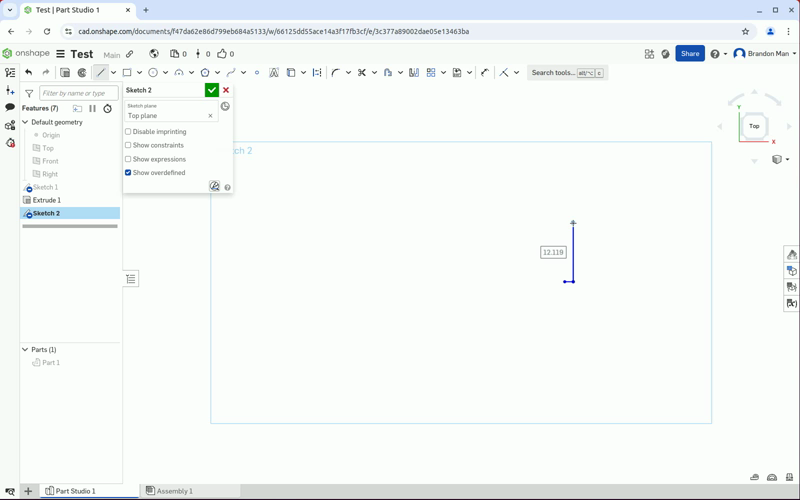
mouse_move(589, 222)
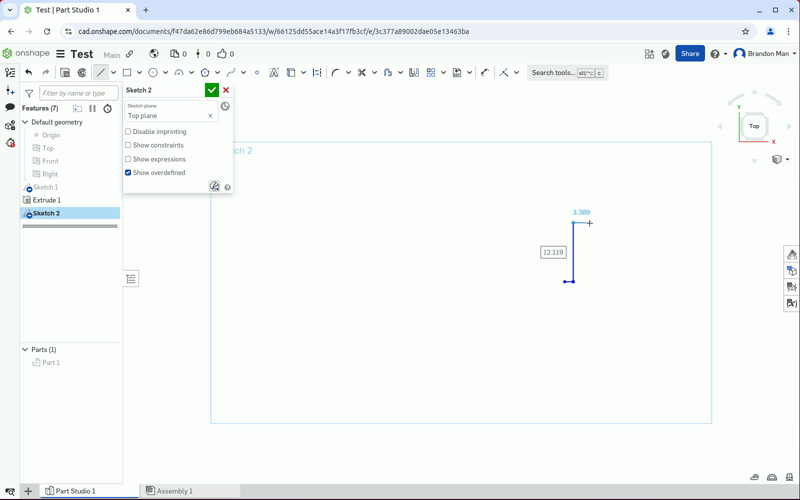
mouse_move(564, 222)
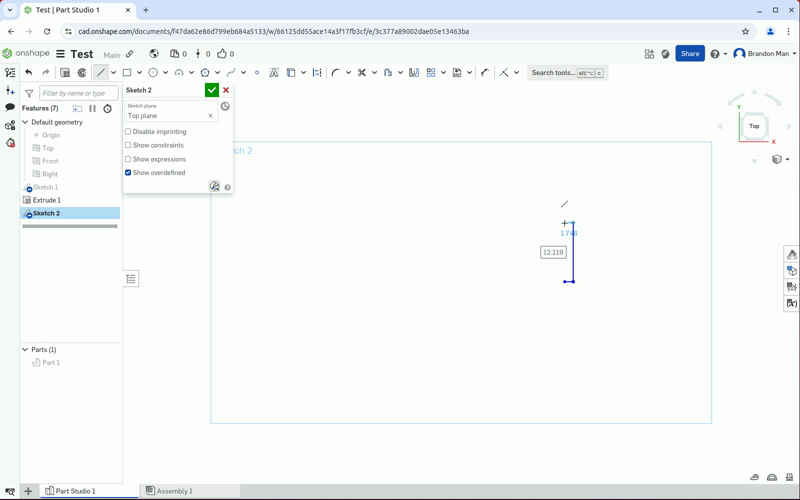
click(564, 222)
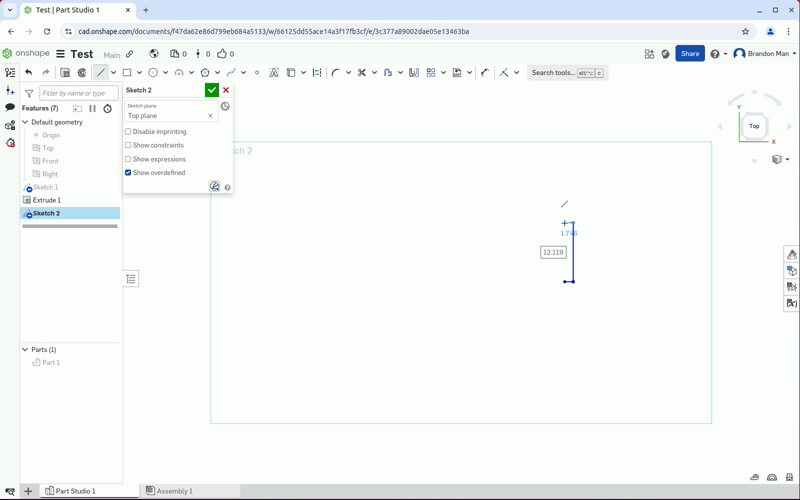
key_up(shift)
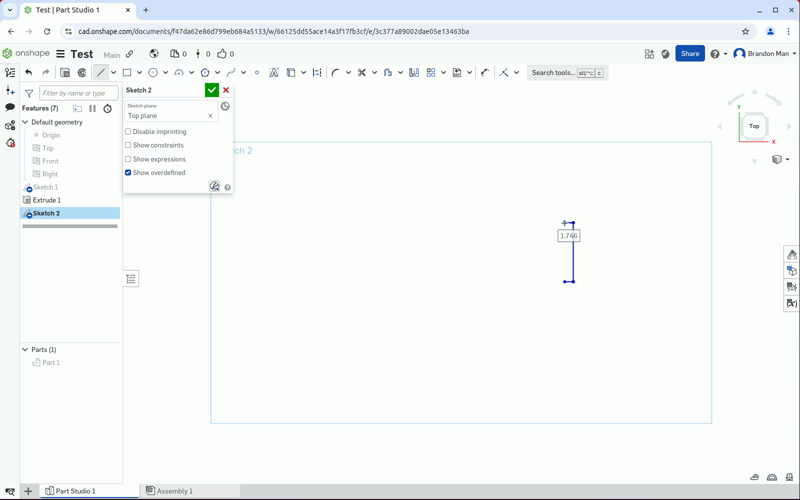
mouse_move(589, 222)
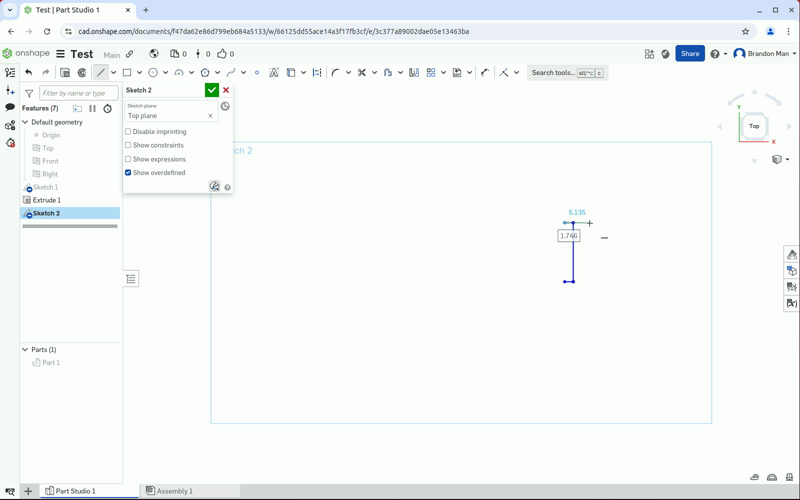
key_down(shift)
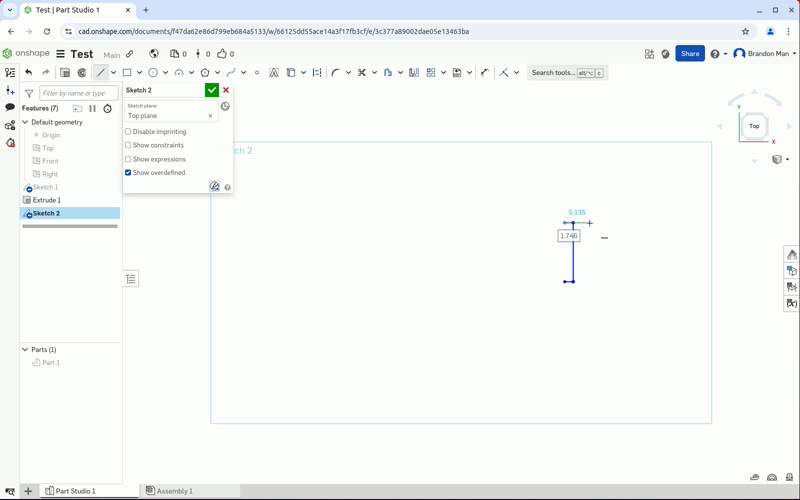
mouse_move(564, 281)
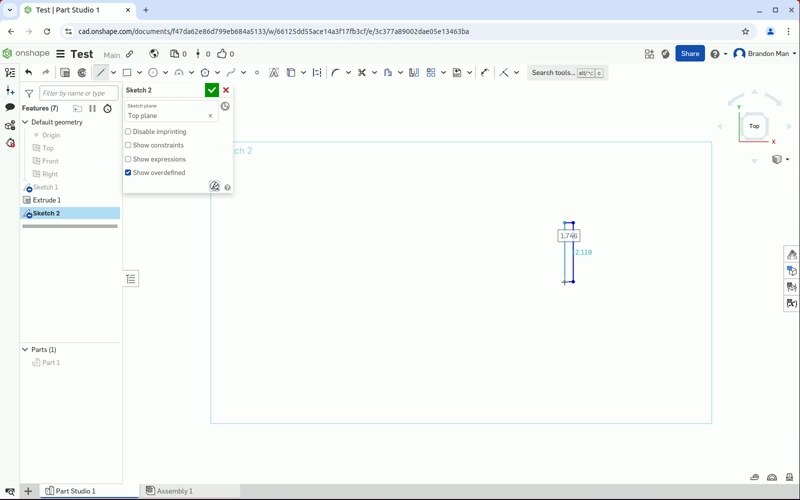
key_up(shift)
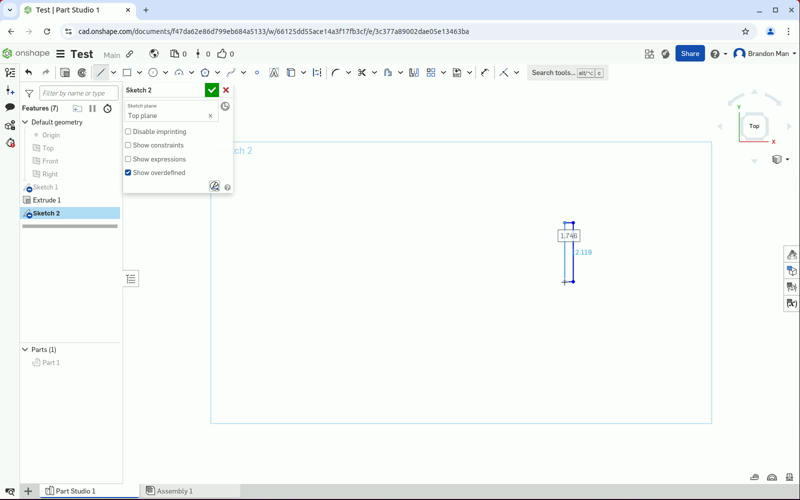
click(564, 281)
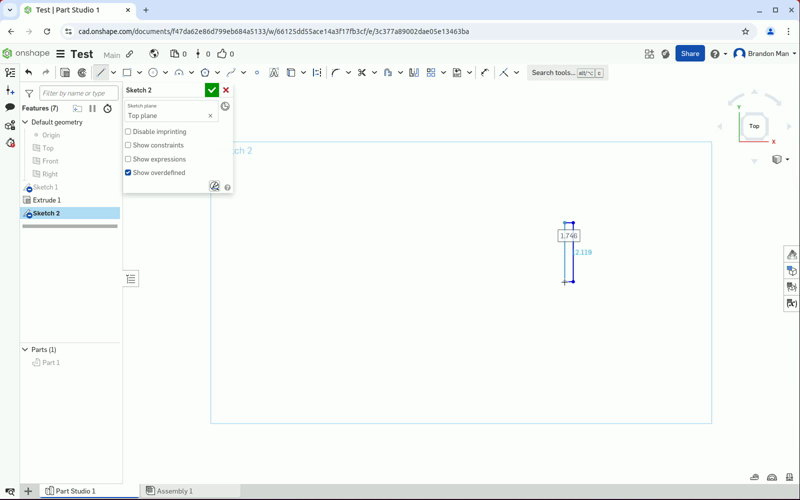
key(esc)
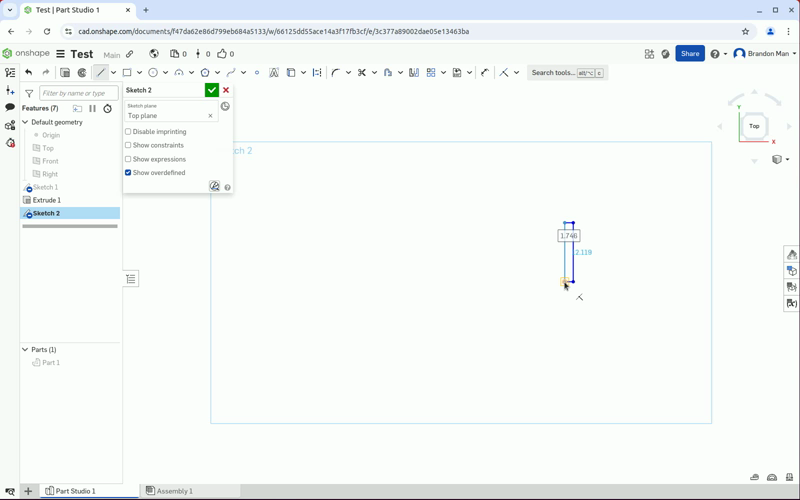
mouse_move(568, 274)
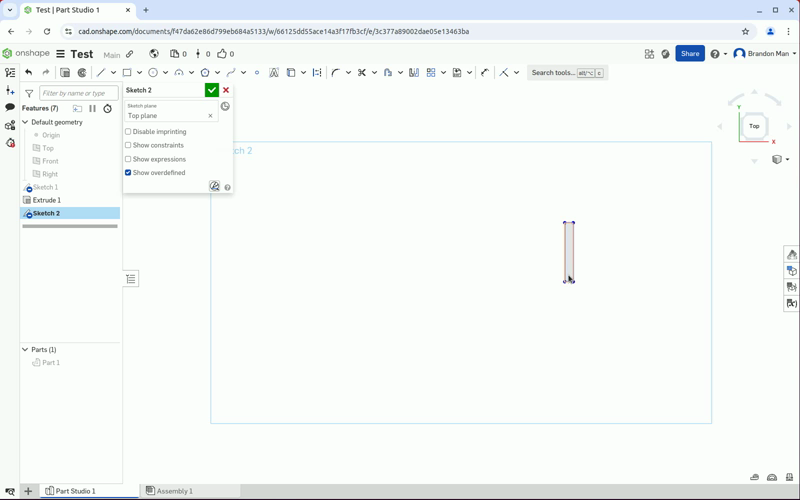
scroll(6)
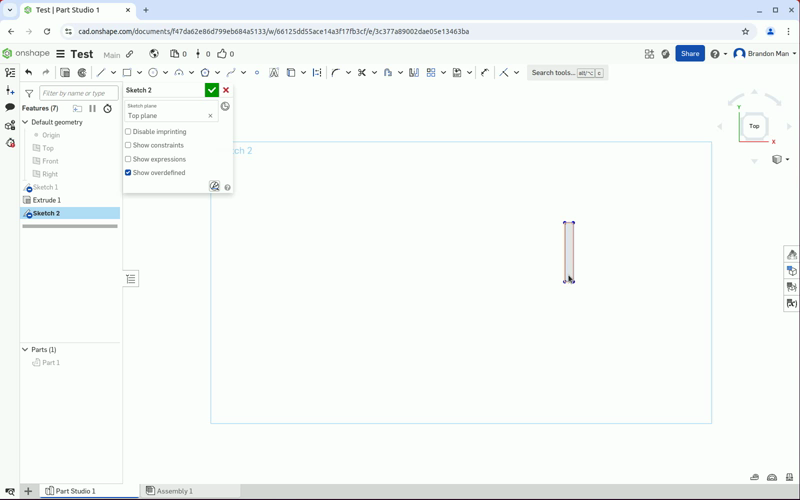
scroll(6)
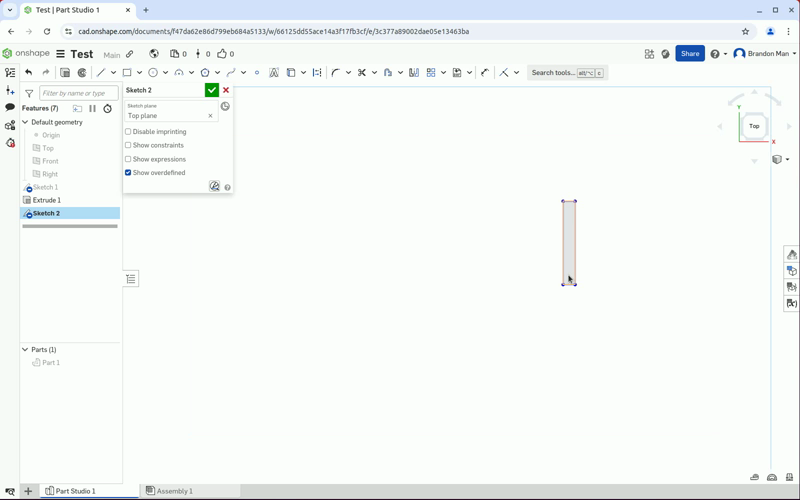
scroll(6)
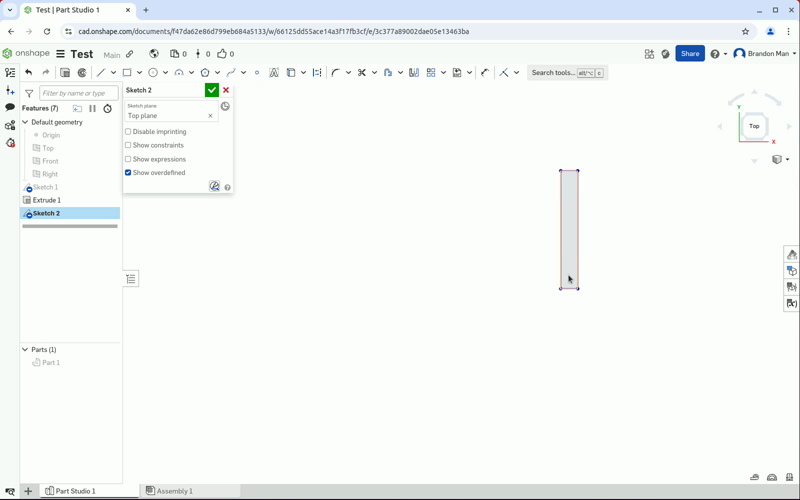
scroll(6)
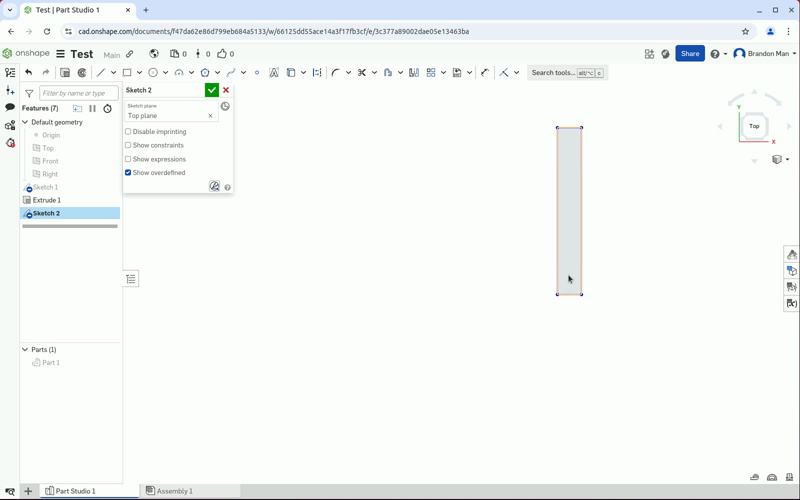
scroll(6)
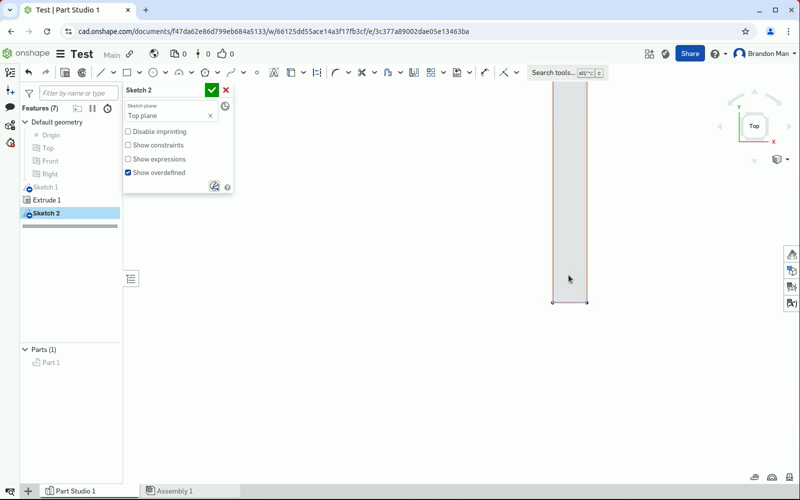
scroll(6)
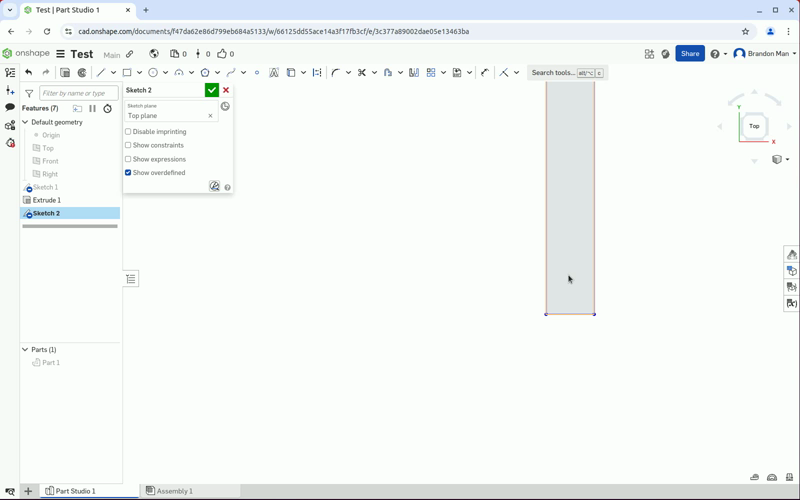
scroll(6)
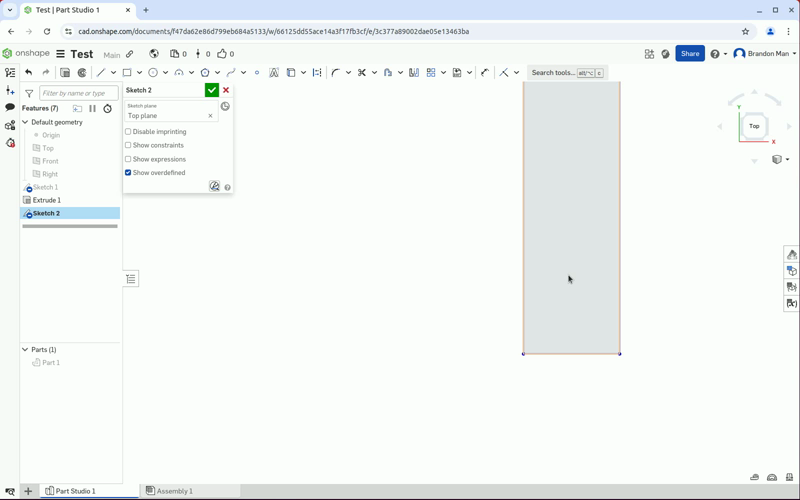
click(568, 274)
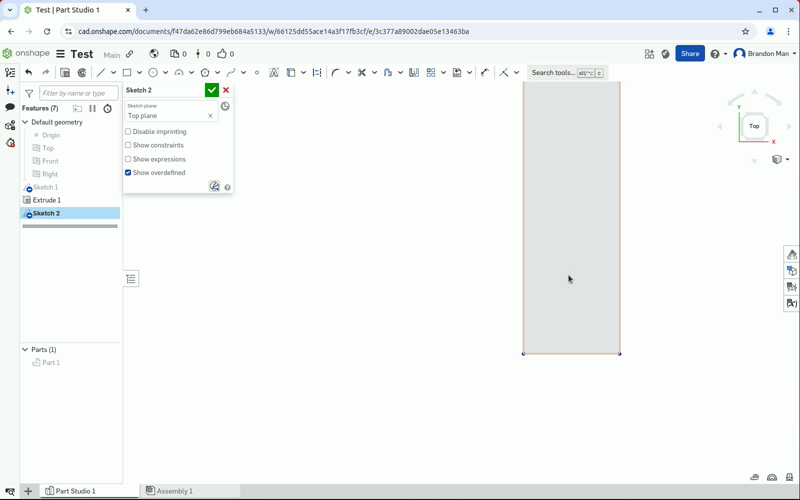
scroll(-6)
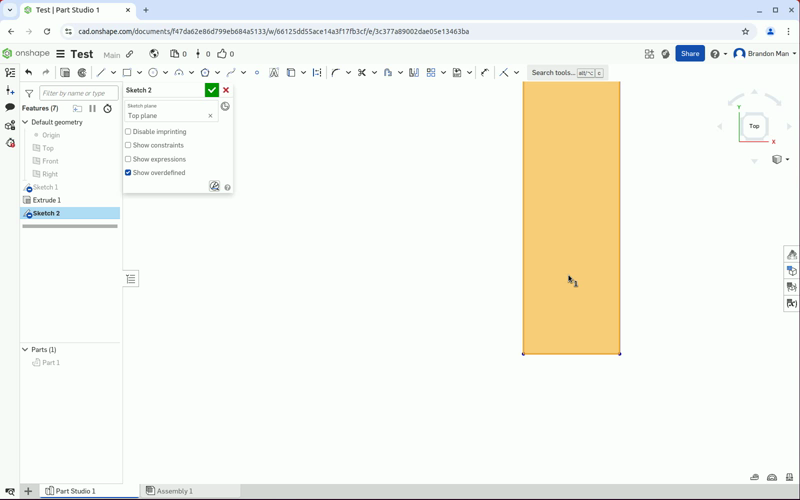
scroll(-6)
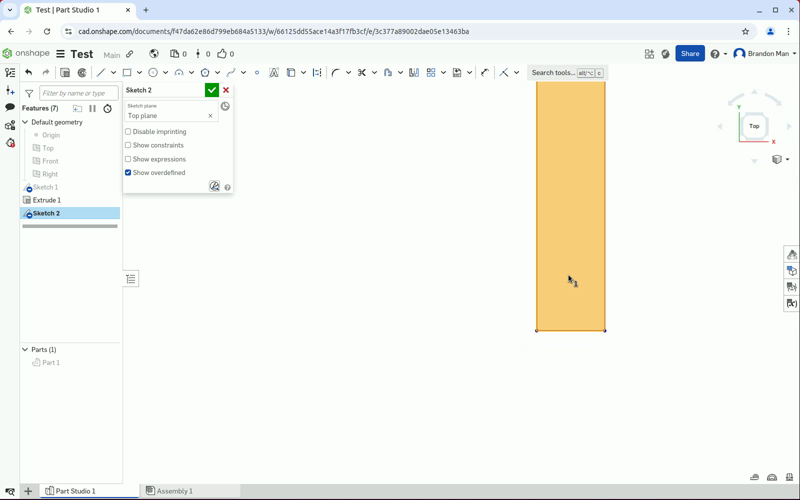
scroll(-6)
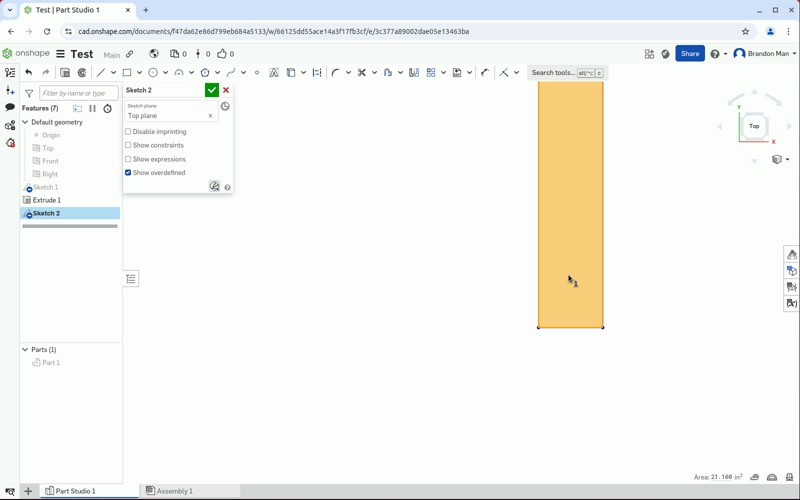
scroll(-6)
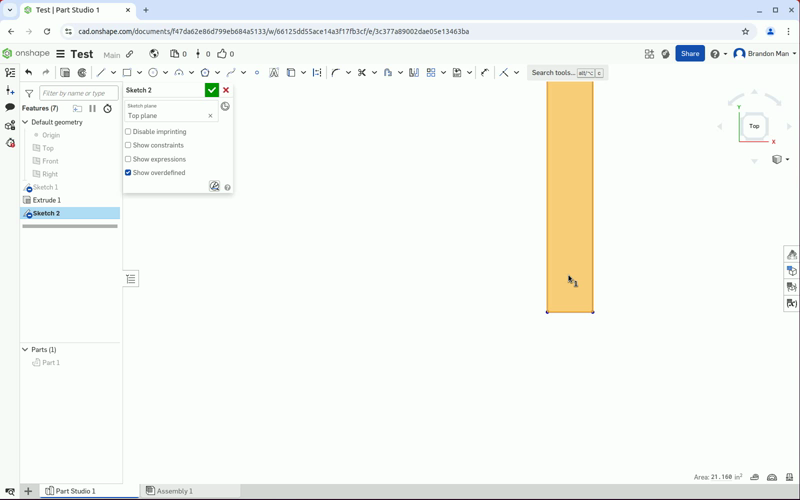
scroll(-6)
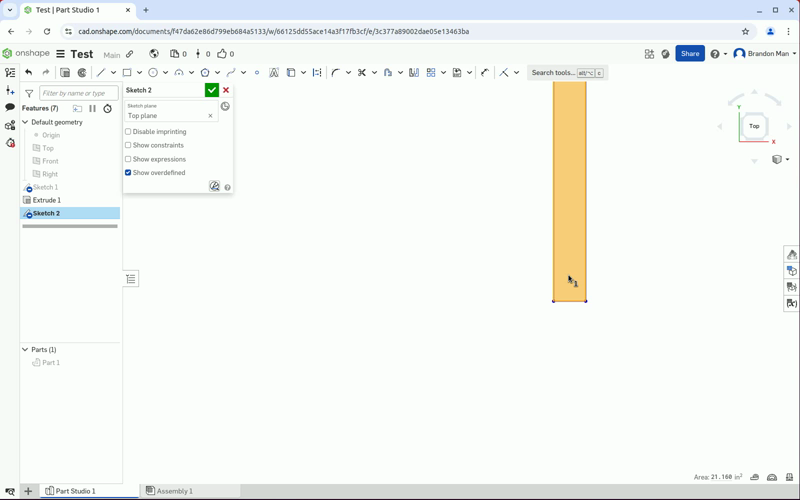
scroll(-6)
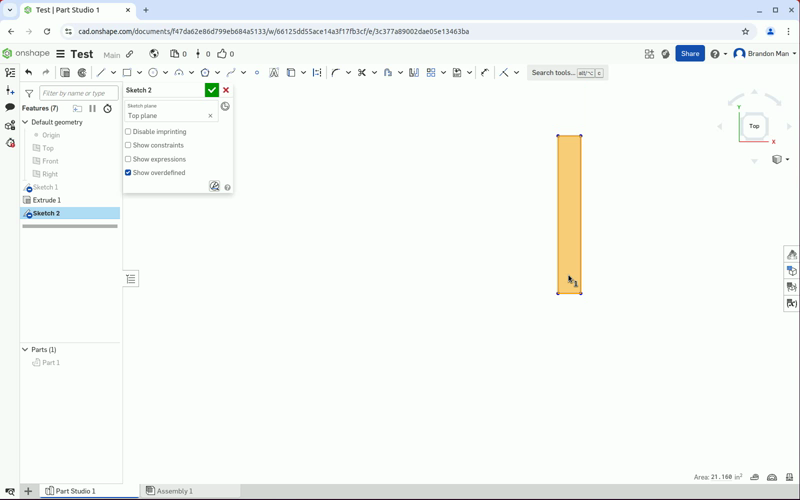
scroll(-6)
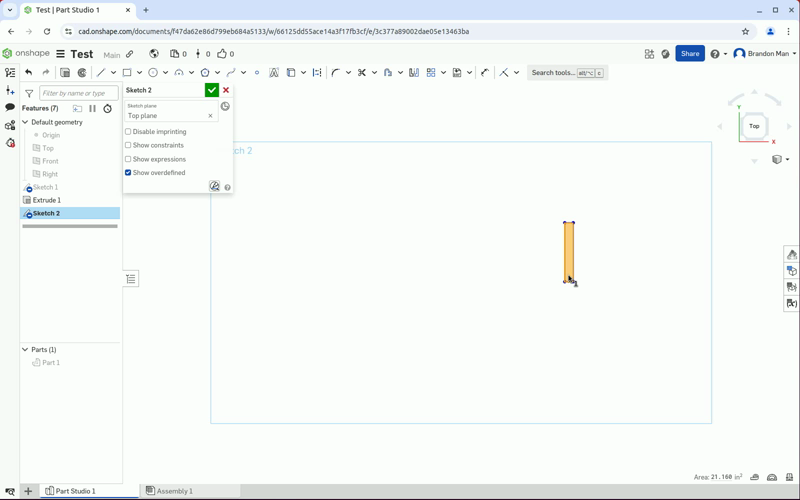
mouse_move(73, 352)
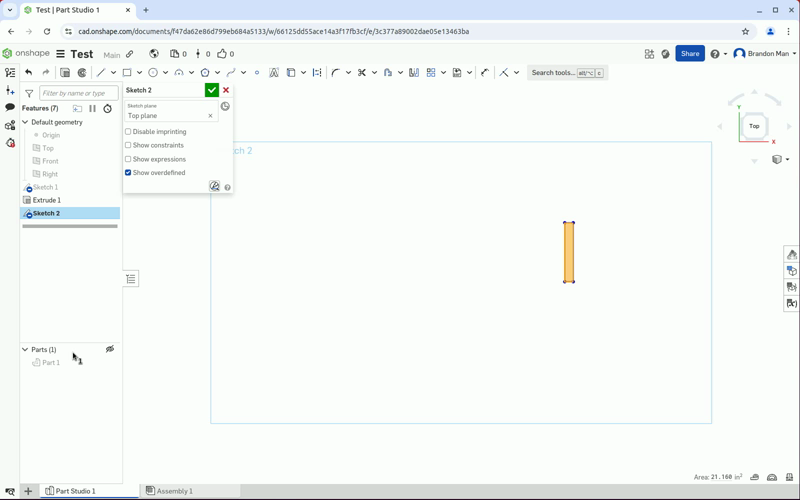
key(shift+y)
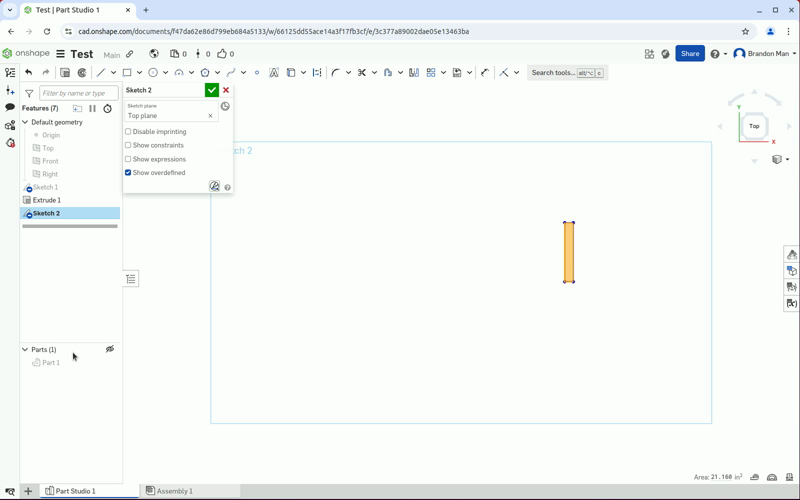
key(shift+e)
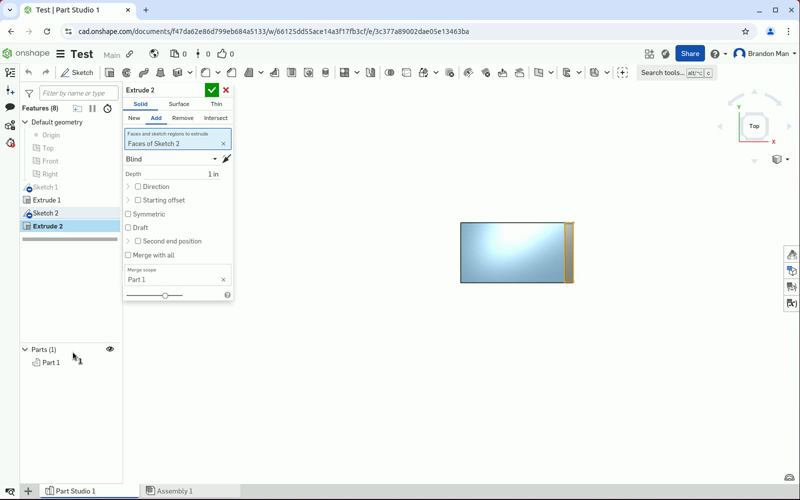
mouse_move(143, 106)
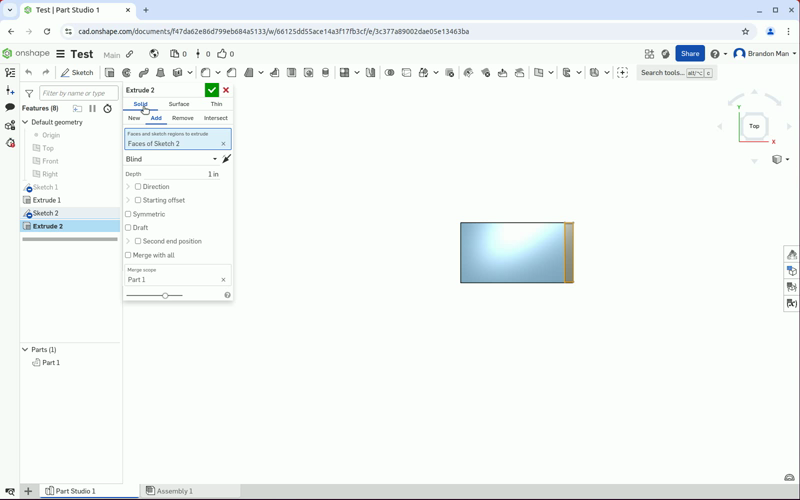
click(143, 106)
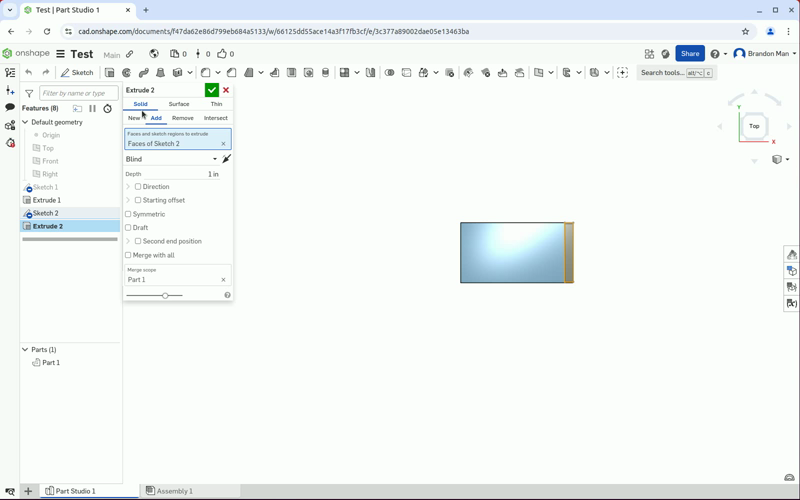
mouse_move(137, 120)
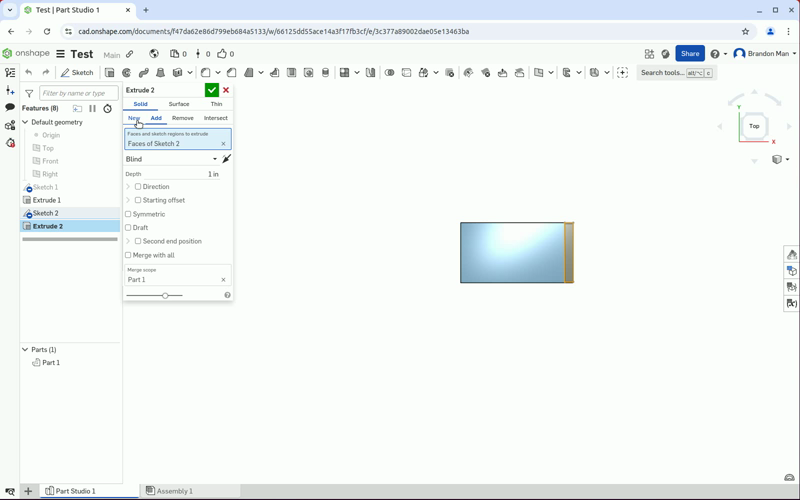
click(137, 120)
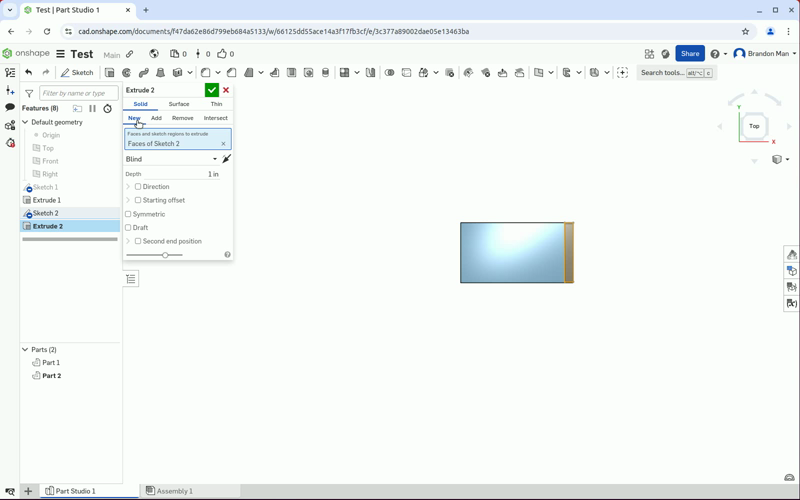
key(tab, 4)
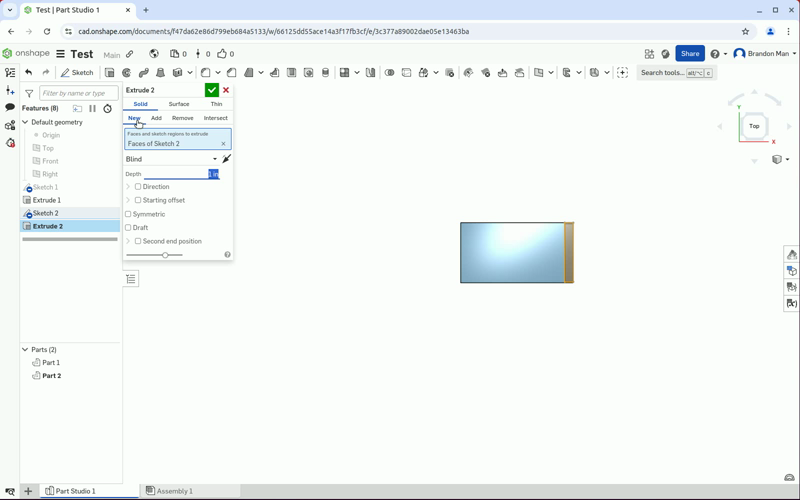
text(2.407)
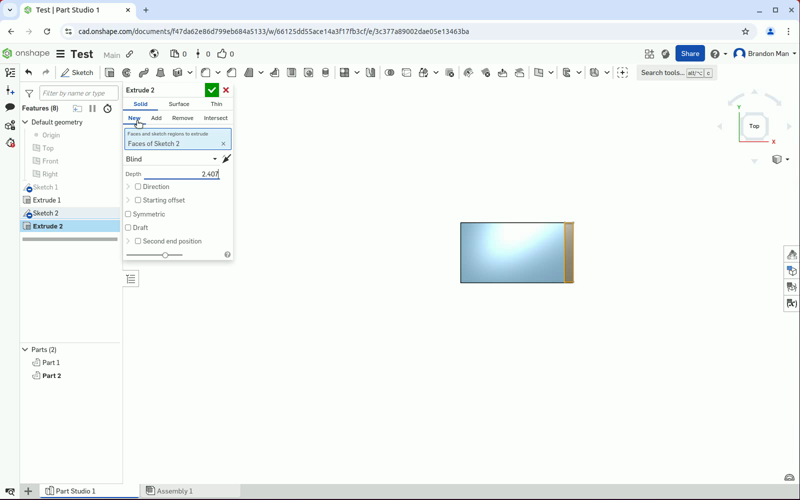
key(enter)
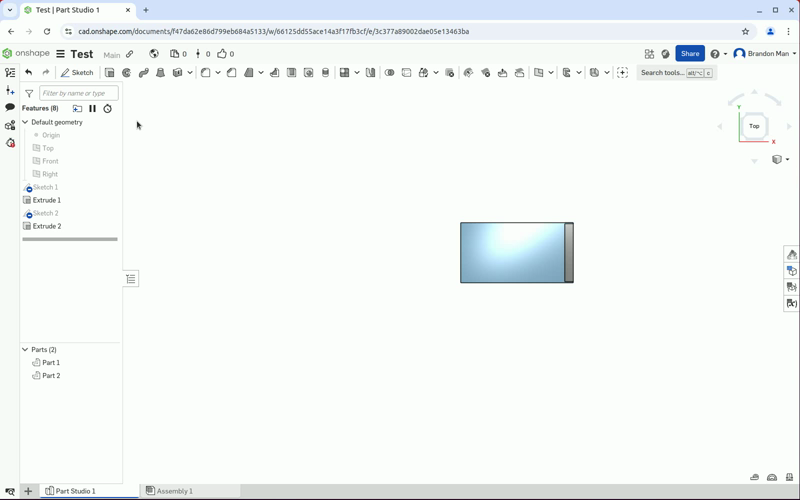
key(shift+h)
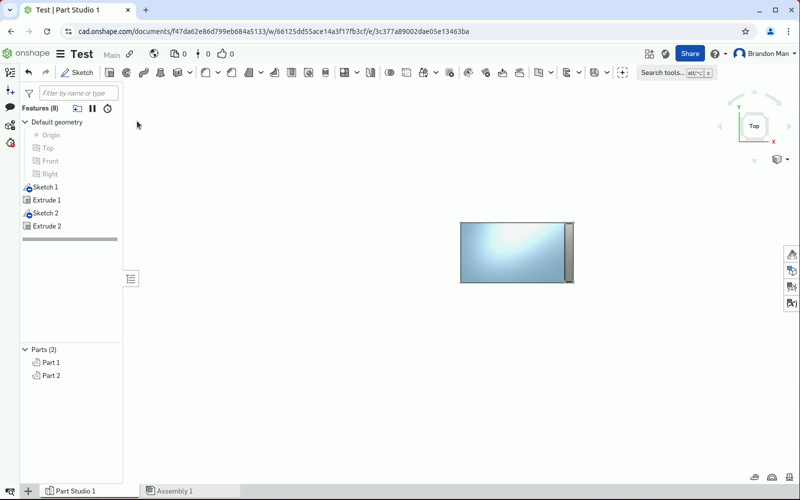
key(shift+h)
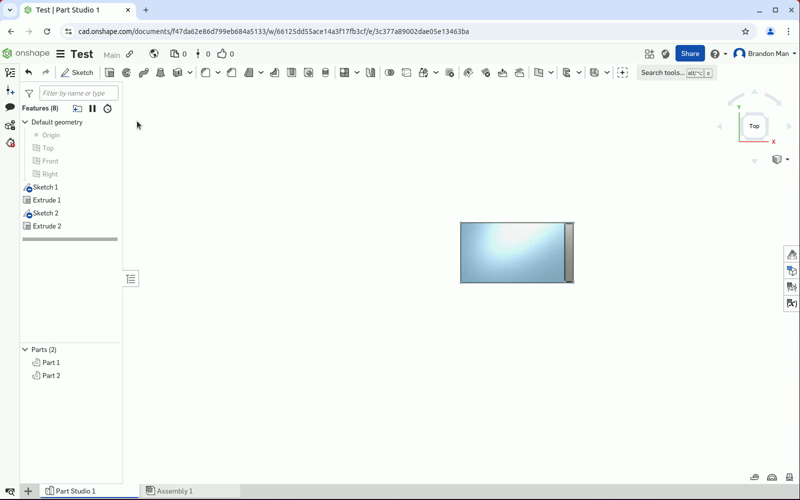
key(shift+7)
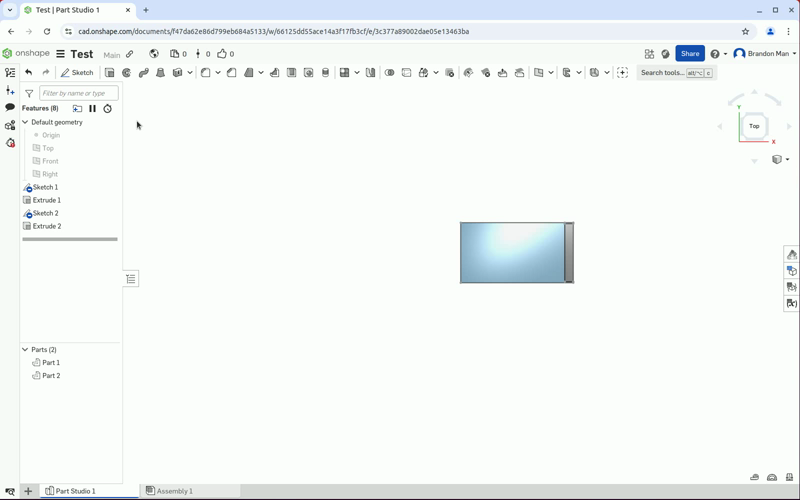
key(up, 3)
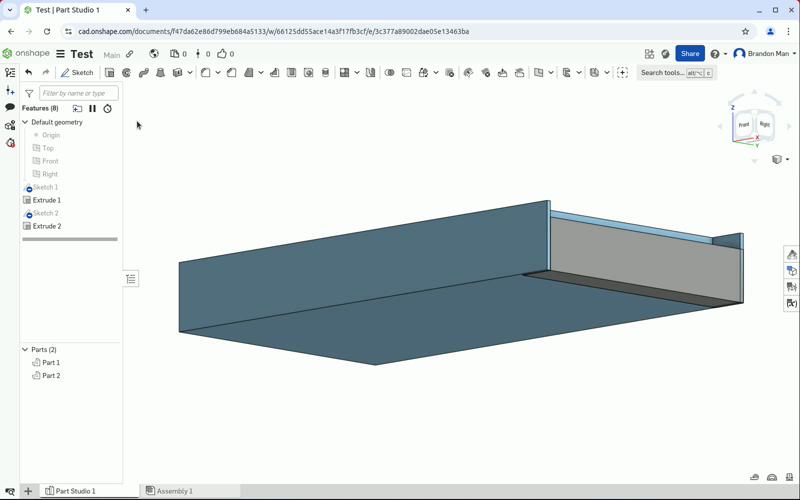
key(left, 3)
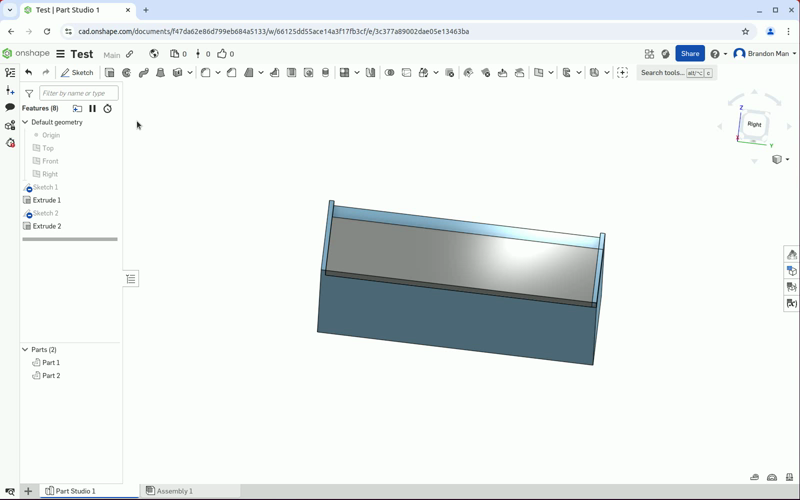
key(right, 3)
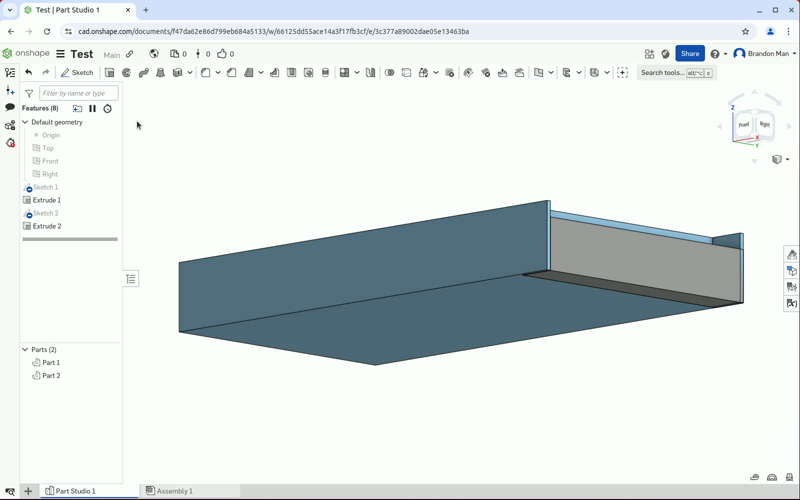
key(down, 3)
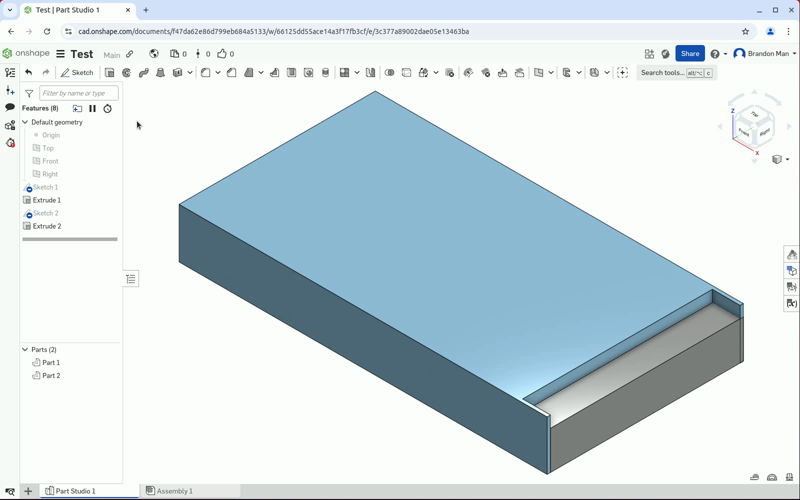
mouse_move(73, 189)
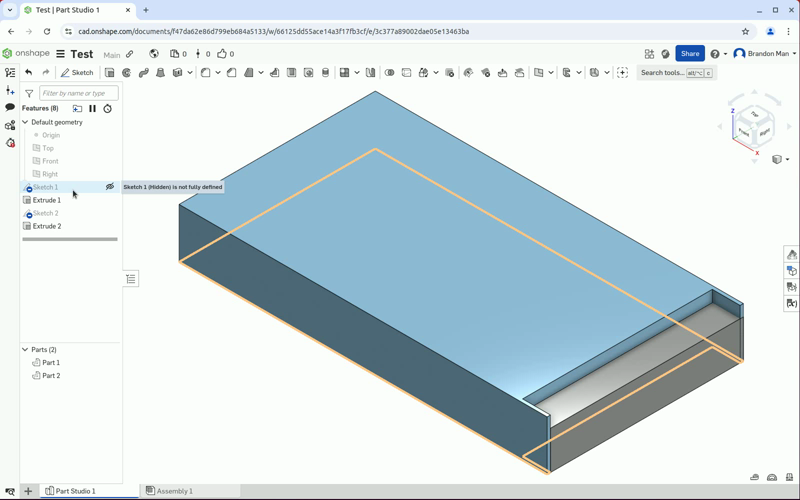
click(73, 189)